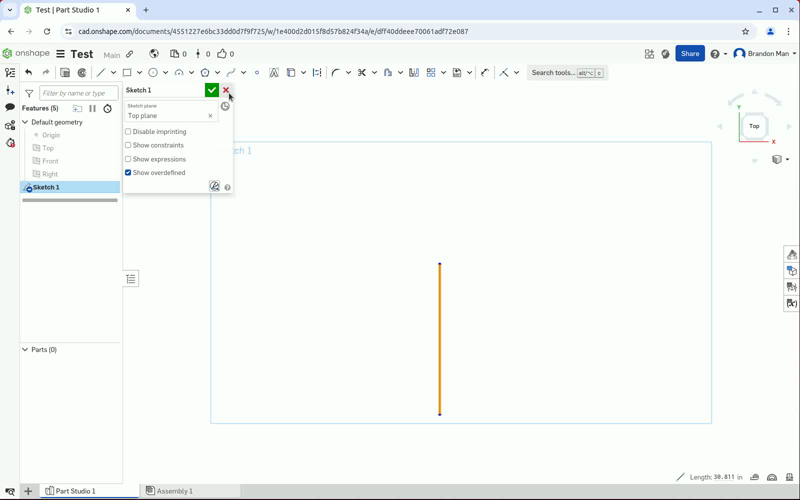
key(shift+h)
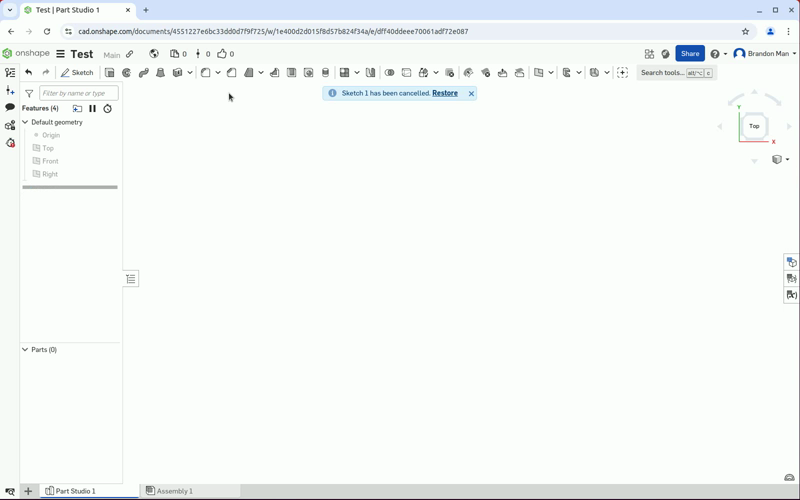
mouse_move(73, 352)
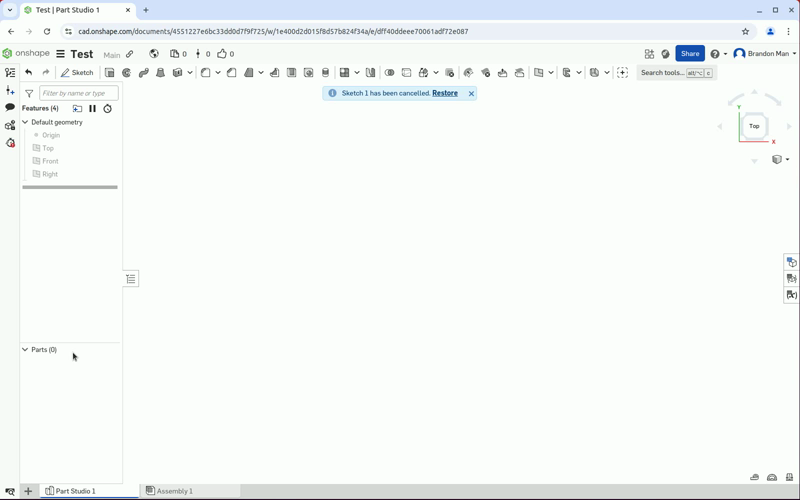
key(y)
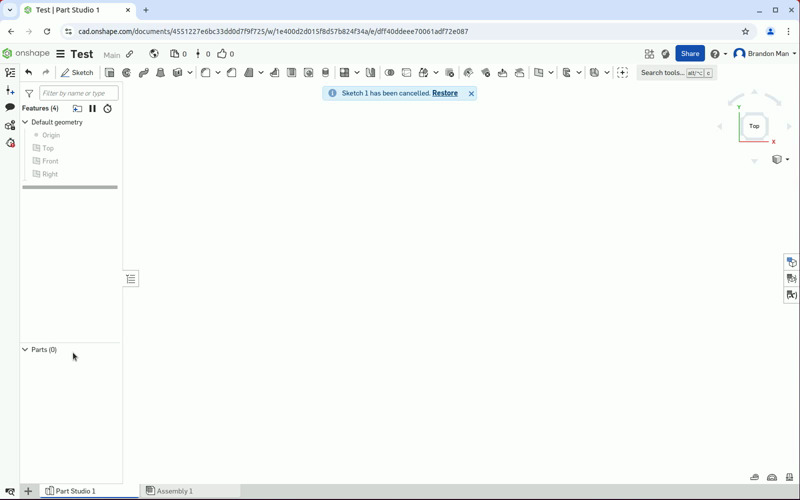
key(shift+p)
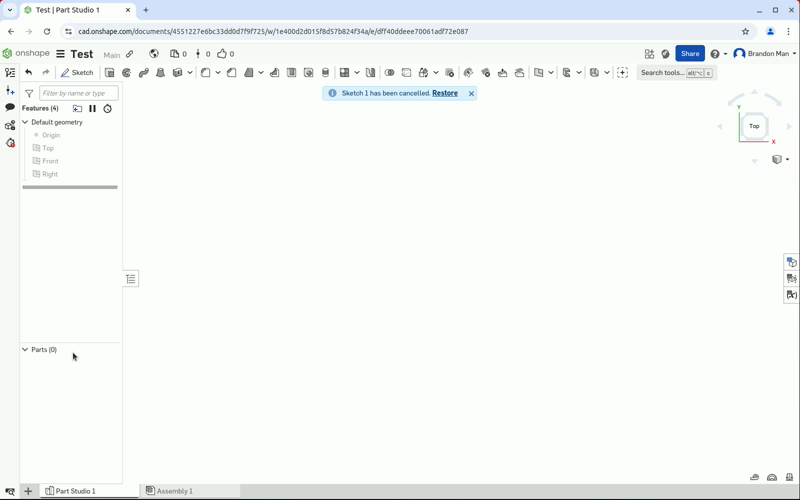
key(space)
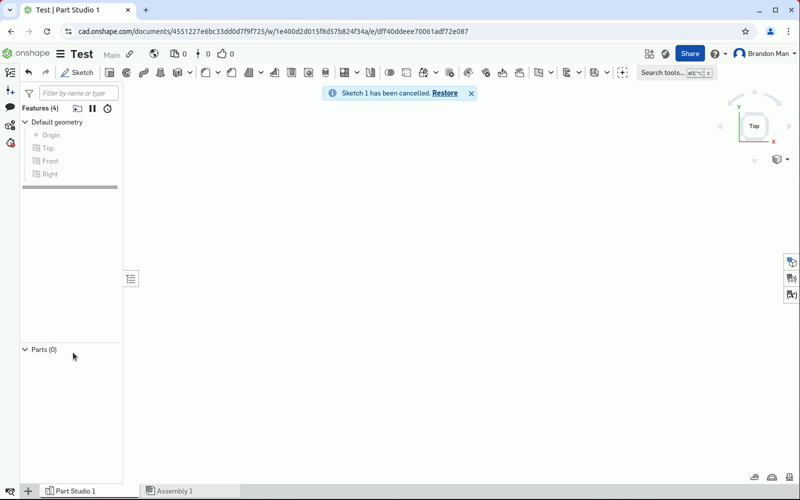
key_down(shift)
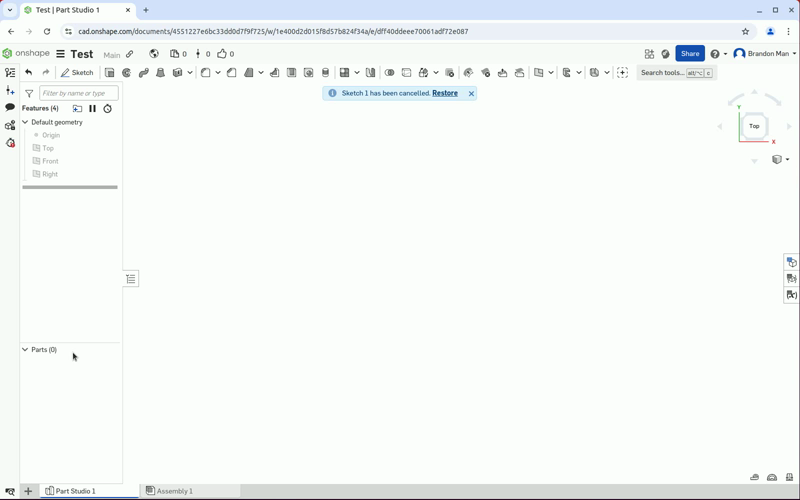
key(up)
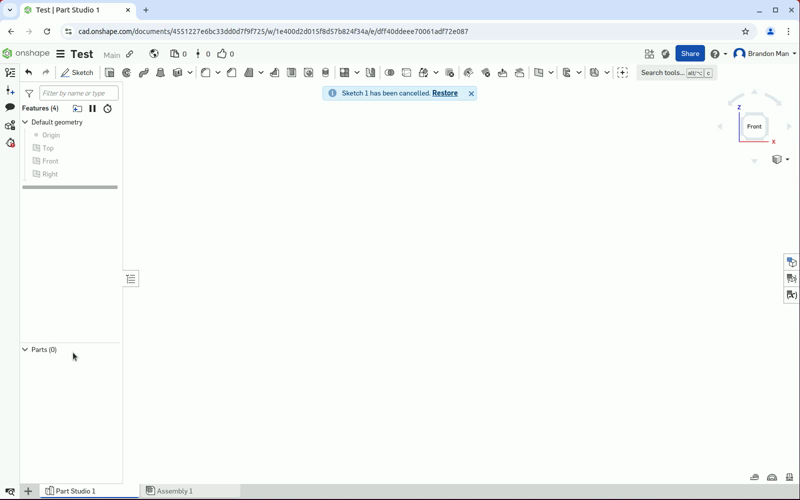
key_up(shift)
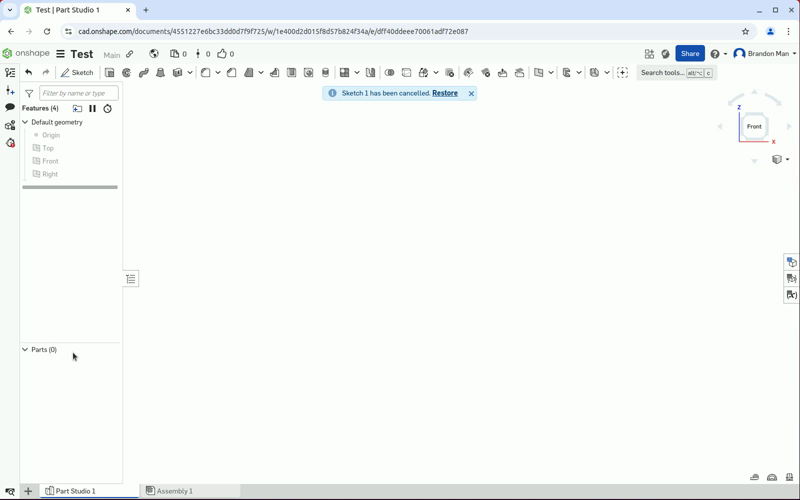
key(space)
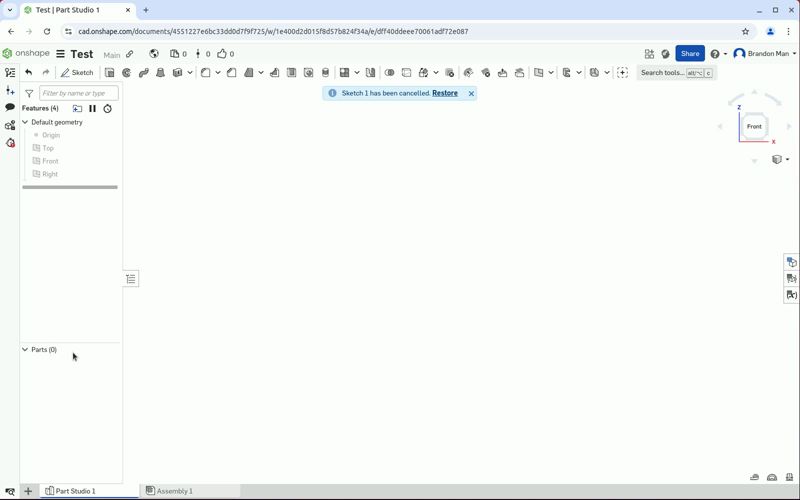
key_down(shift)
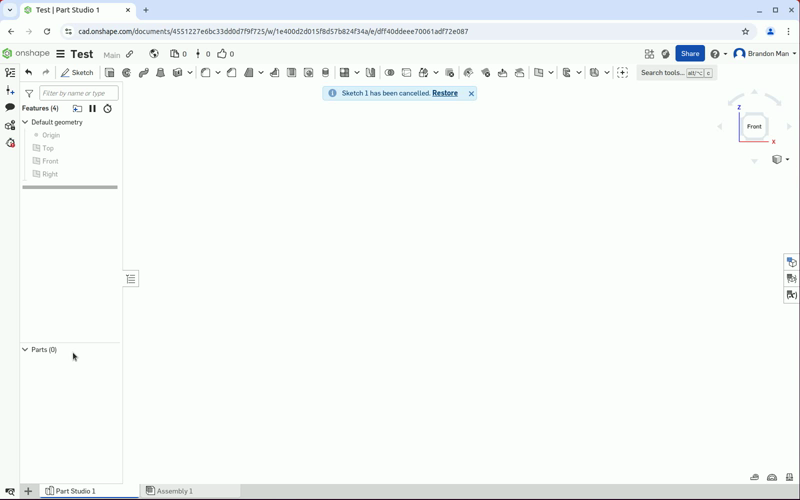
key(left)
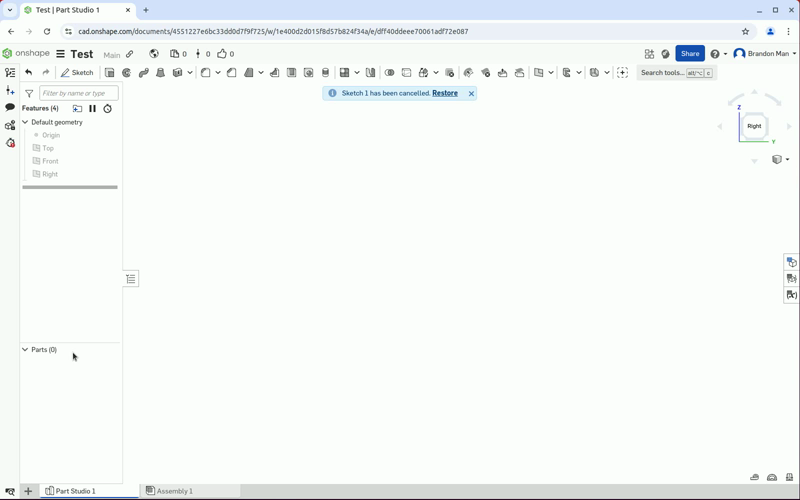
key_up(shift)
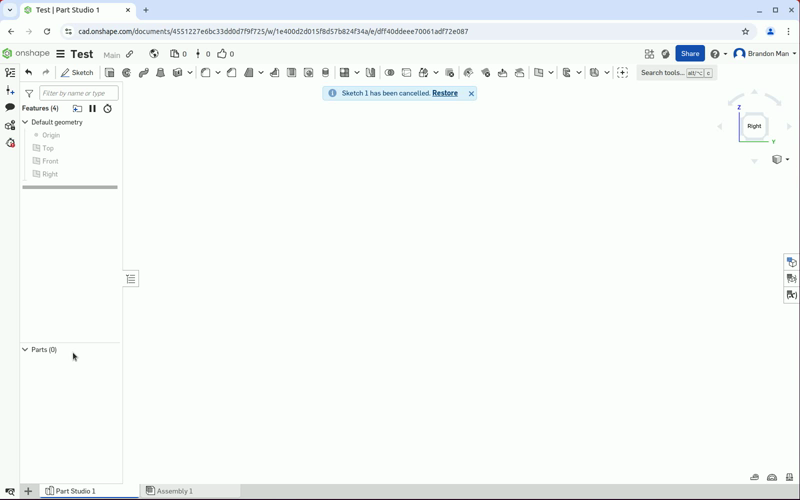
mouse_move(73, 352)
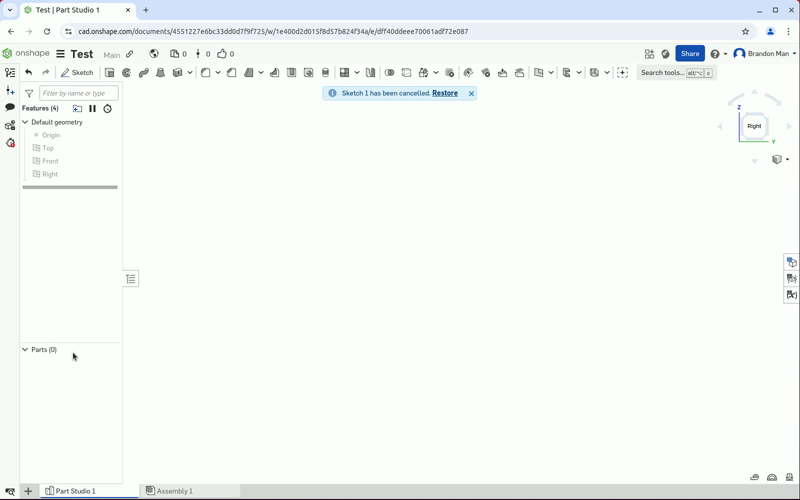
key(shift+y)
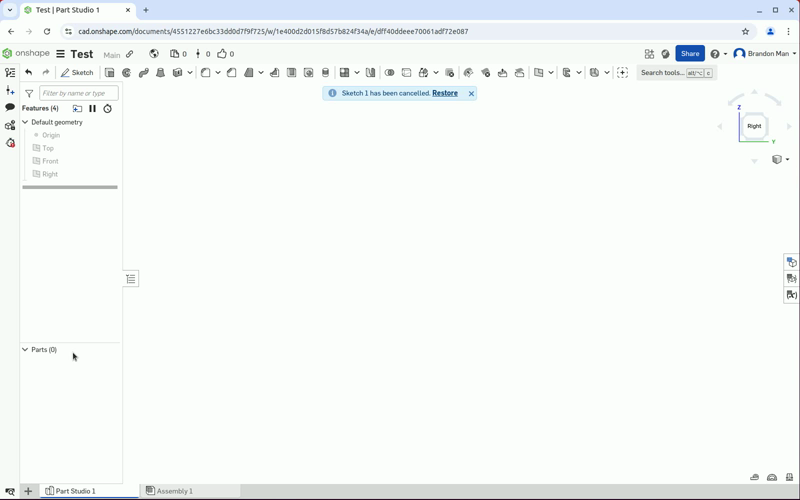
key(shift+s)
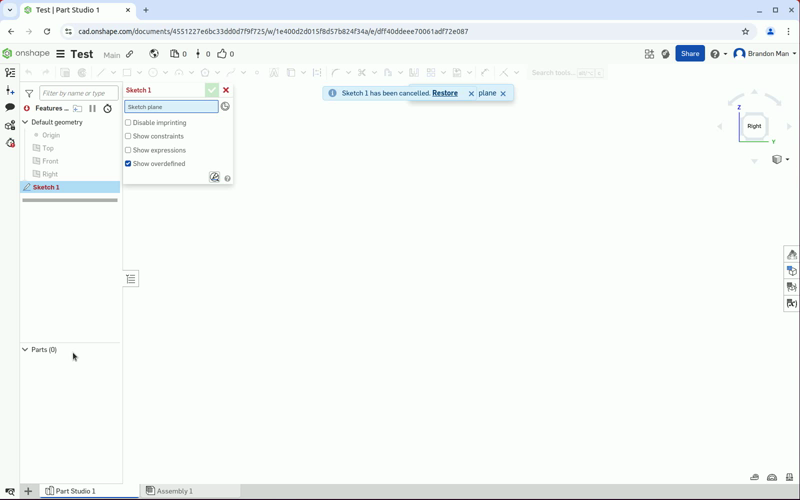
mouse_move(73, 176)
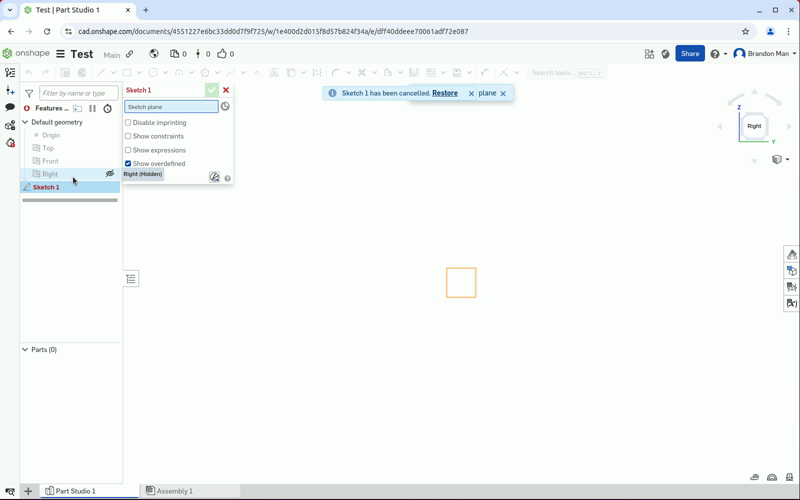
click(73, 176)
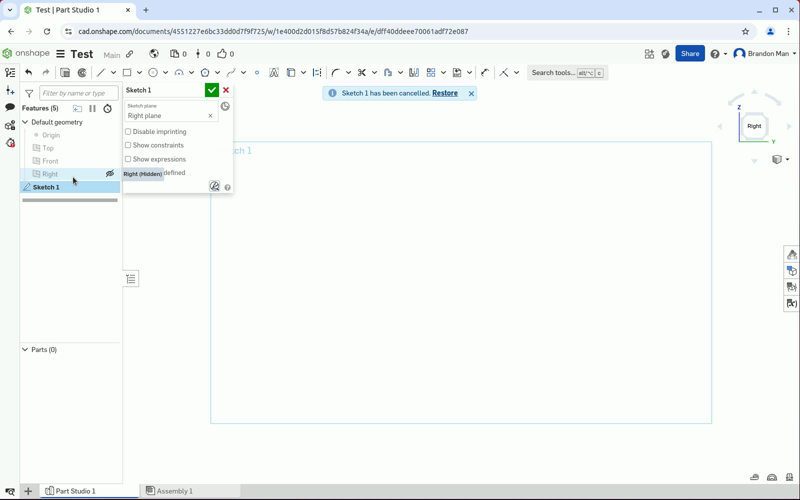
mouse_move(73, 352)
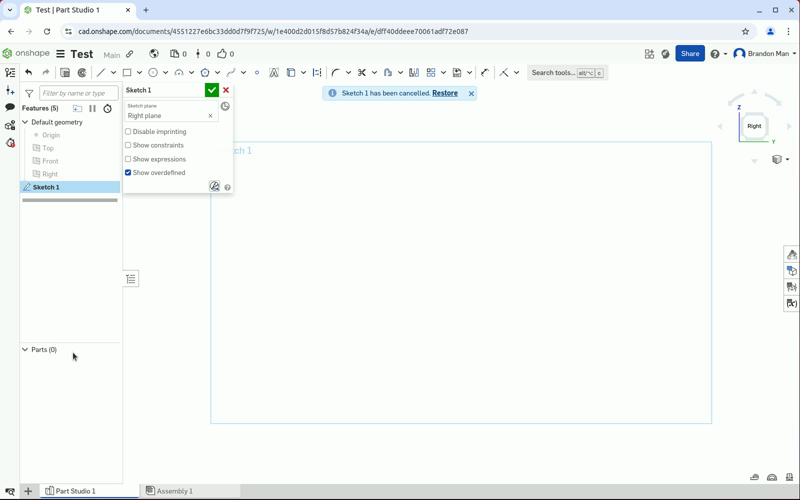
key(y)
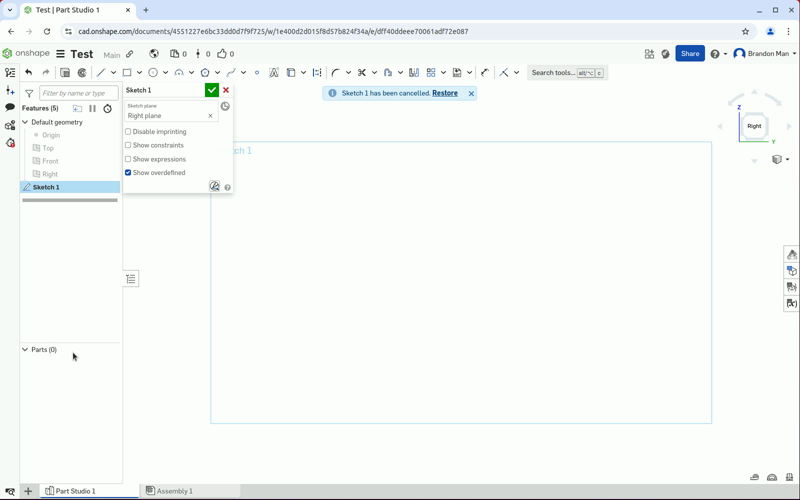
key(l)
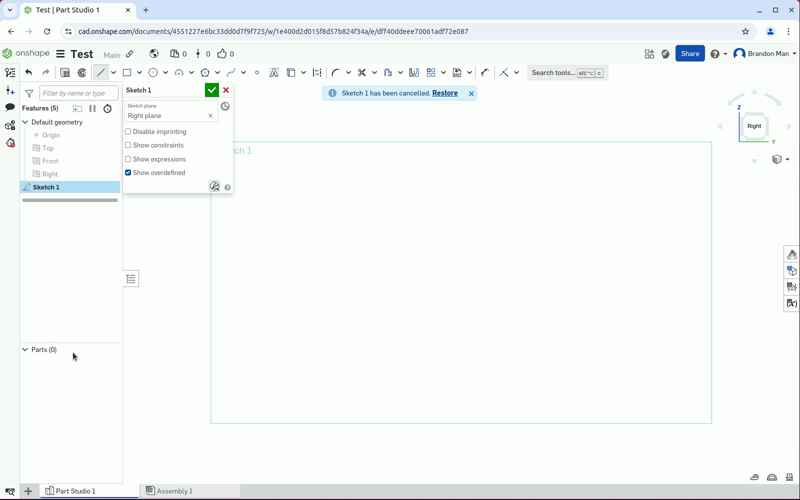
key_down(shift)
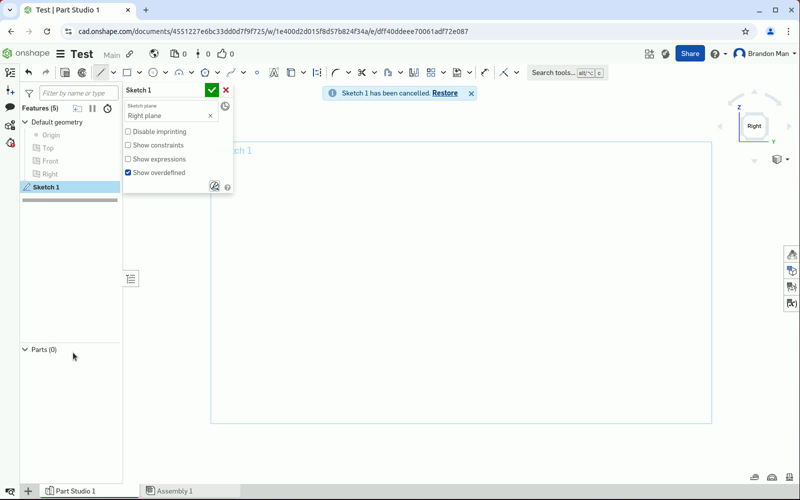
mouse_move(423, 320)
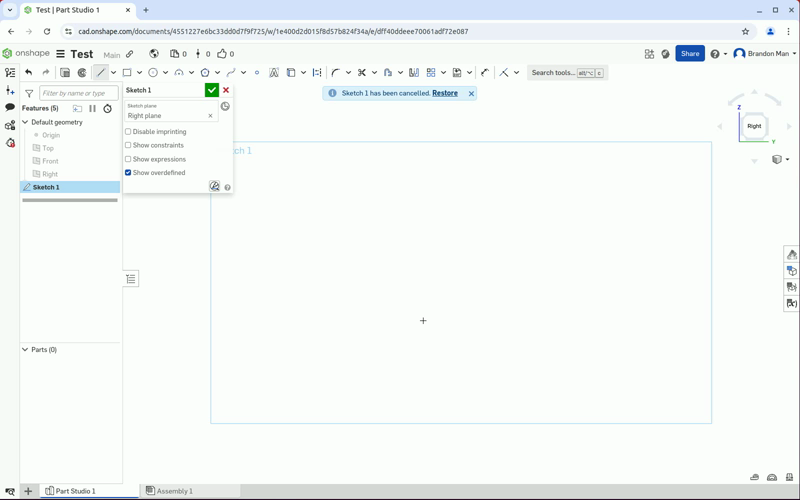
click(423, 320)
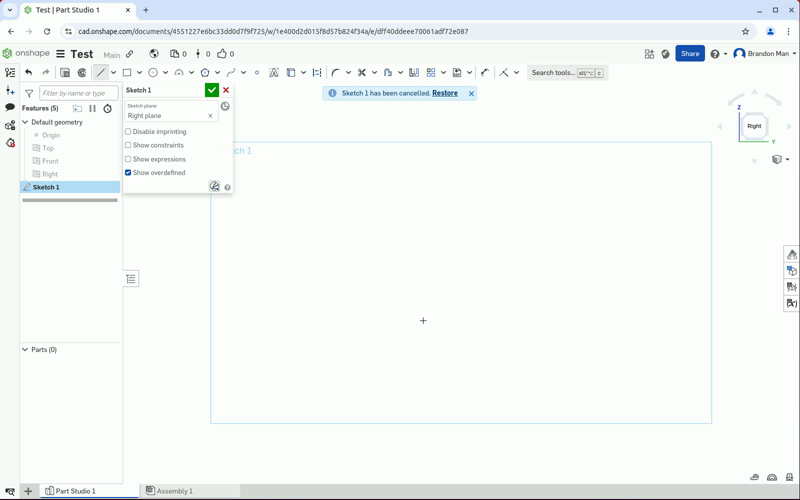
key_up(shift)
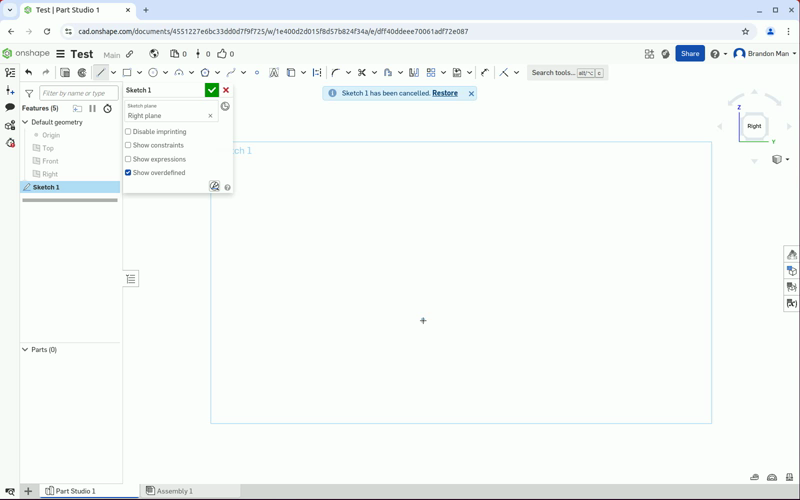
key_down(shift)
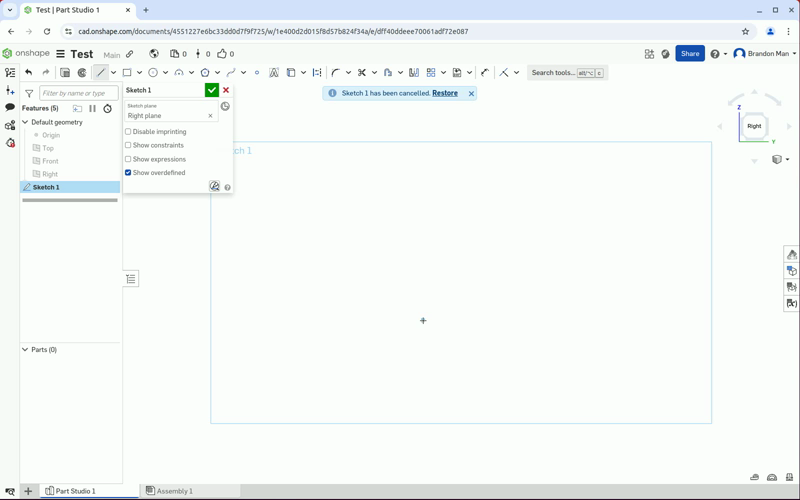
mouse_move(498, 320)
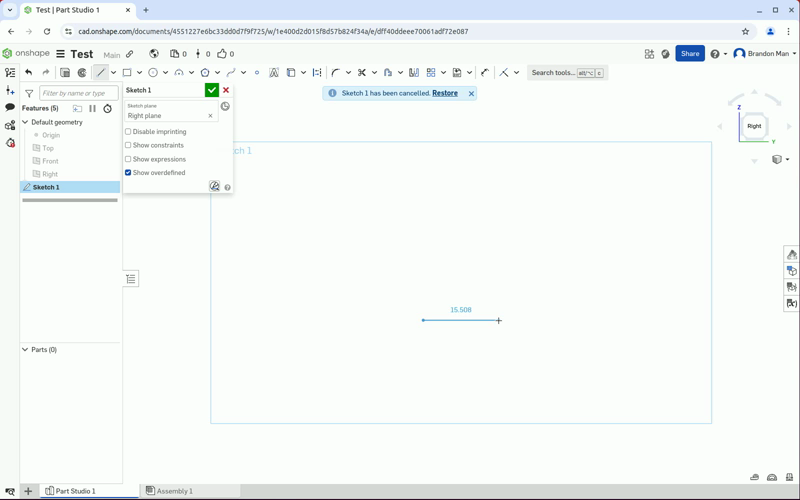
click(498, 320)
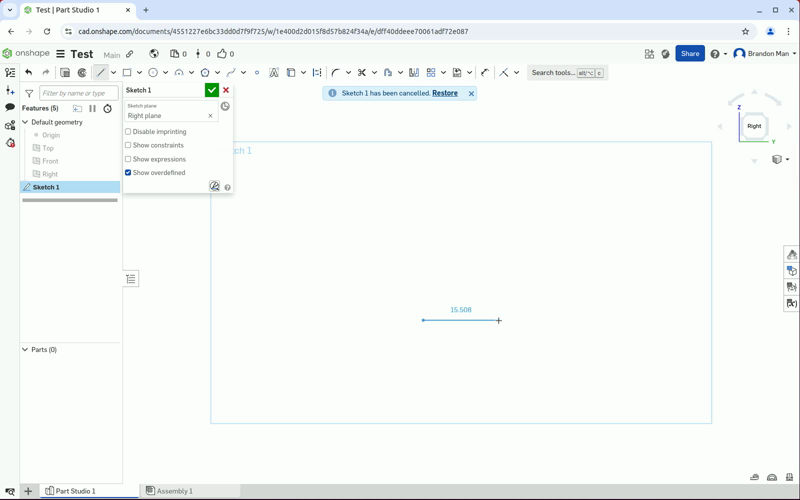
key_up(shift)
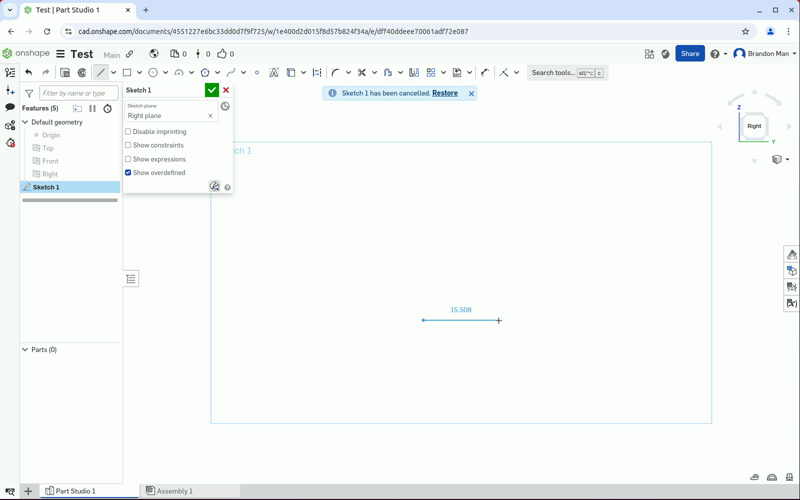
key_down(shift)
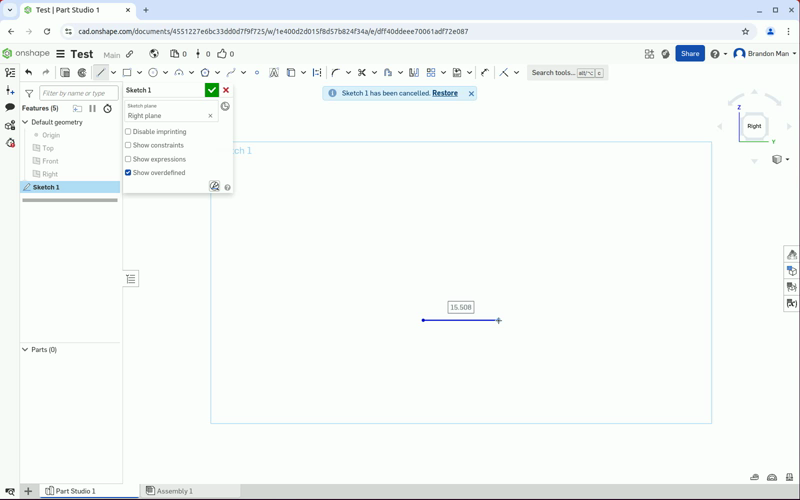
mouse_move(528, 320)
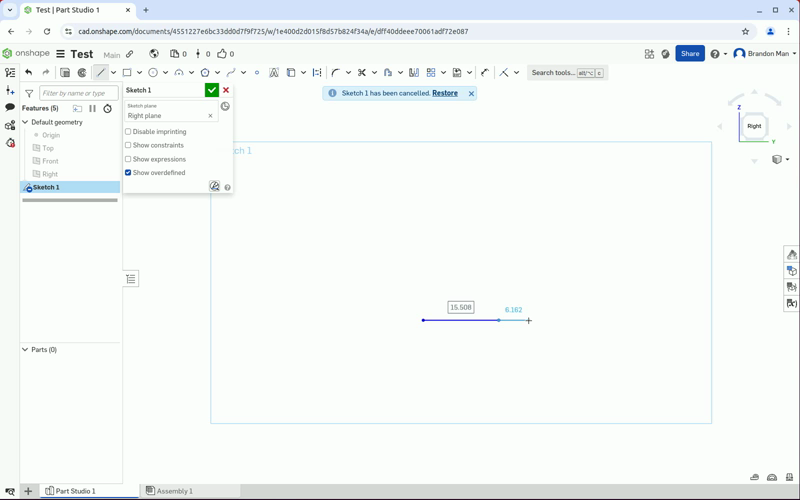
mouse_move(498, 282)
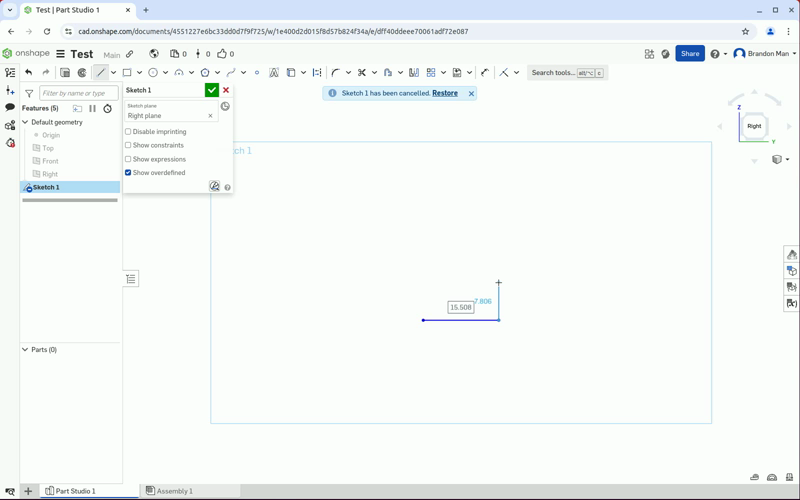
click(498, 282)
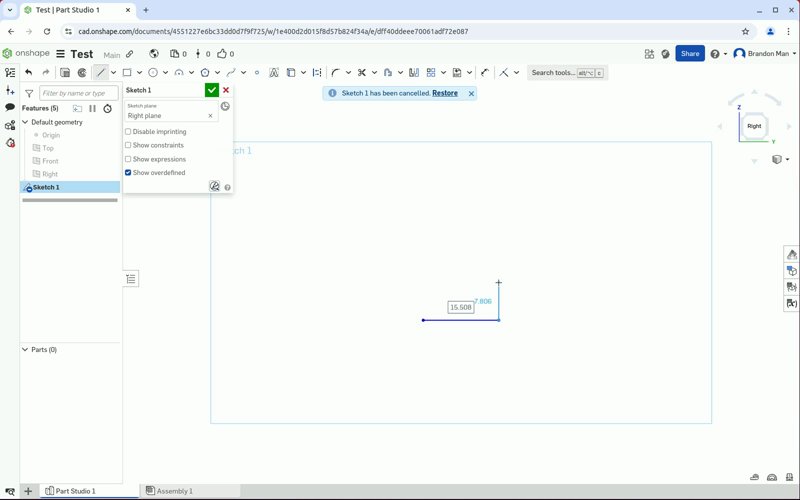
key_up(shift)
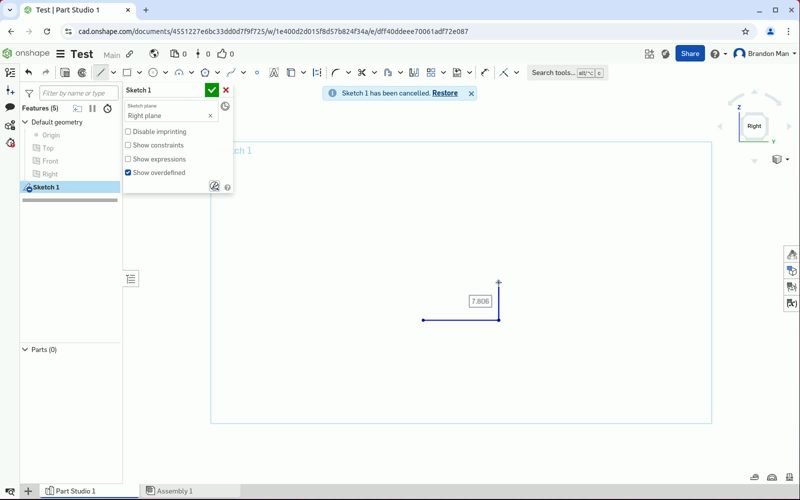
key(esc)
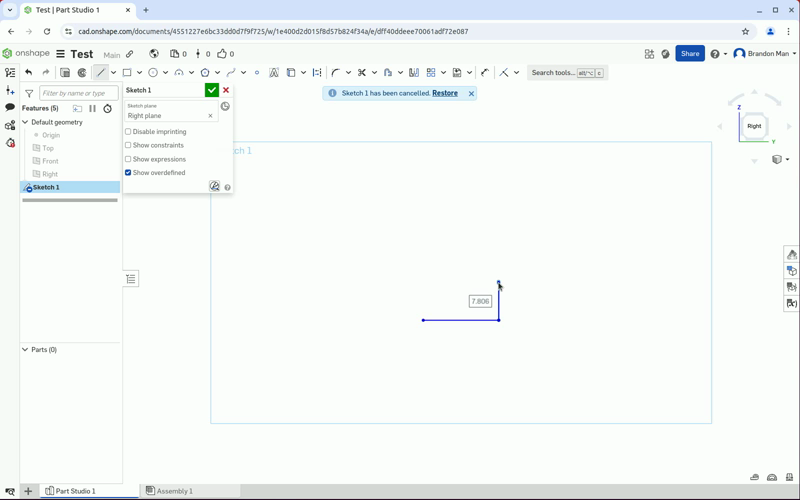
key(a)
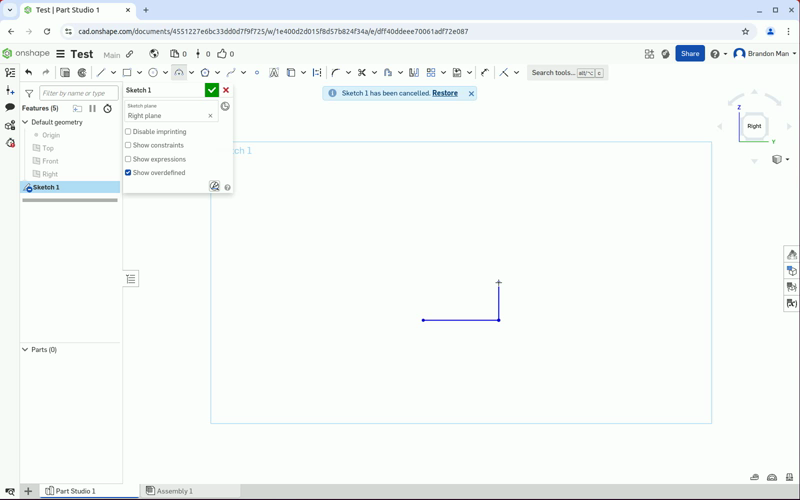
mouse_move(498, 282)
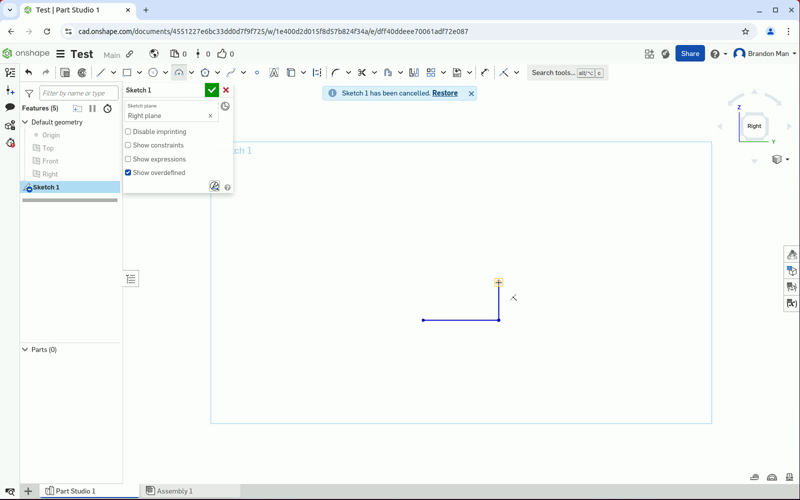
click(498, 282)
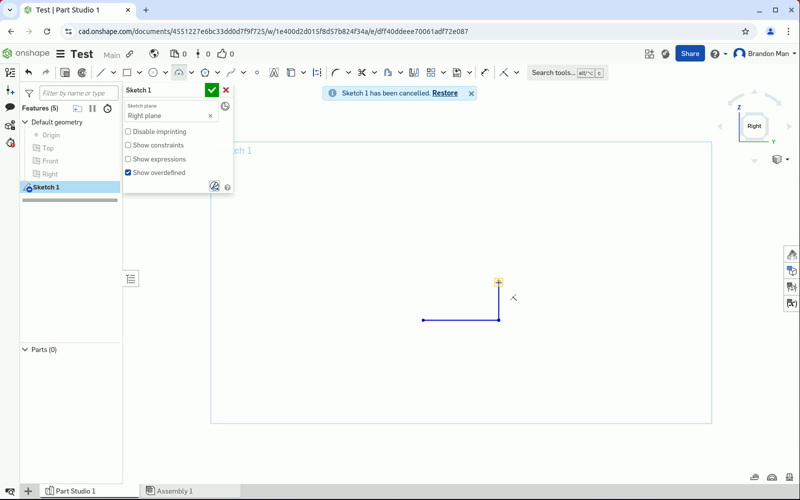
key_down(shift)
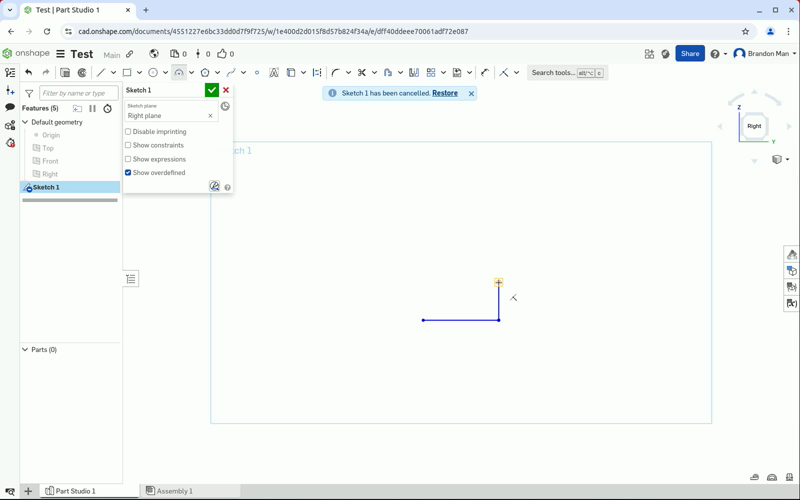
mouse_move(423, 282)
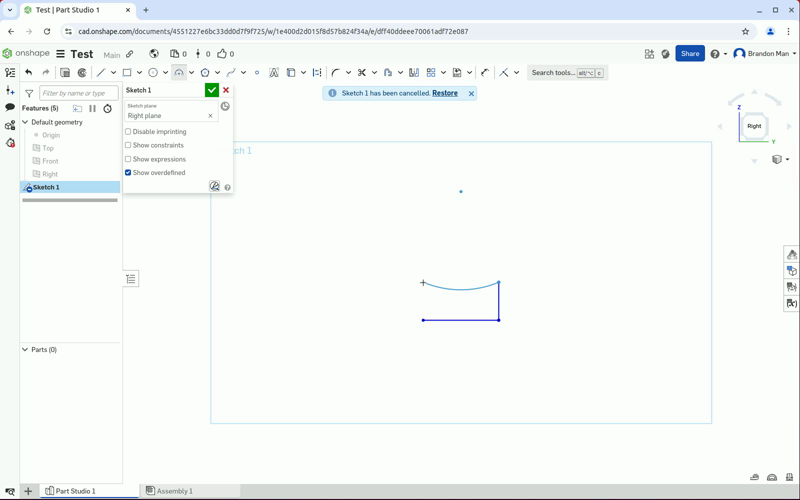
click(423, 282)
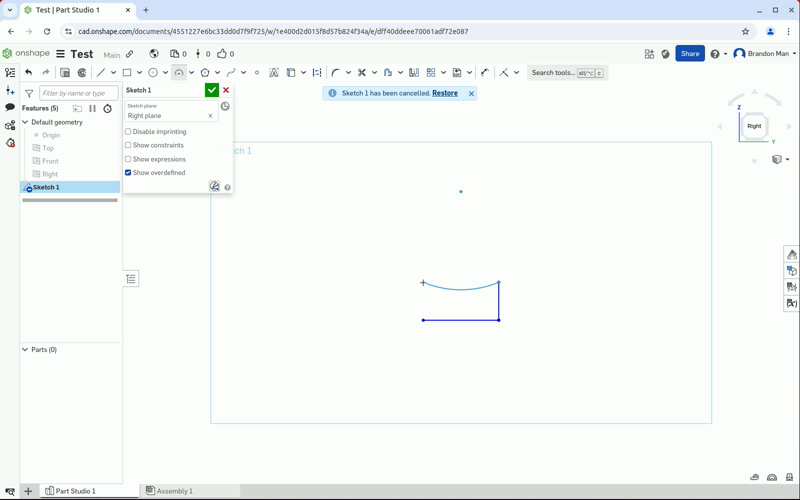
mouse_move(461, 244)
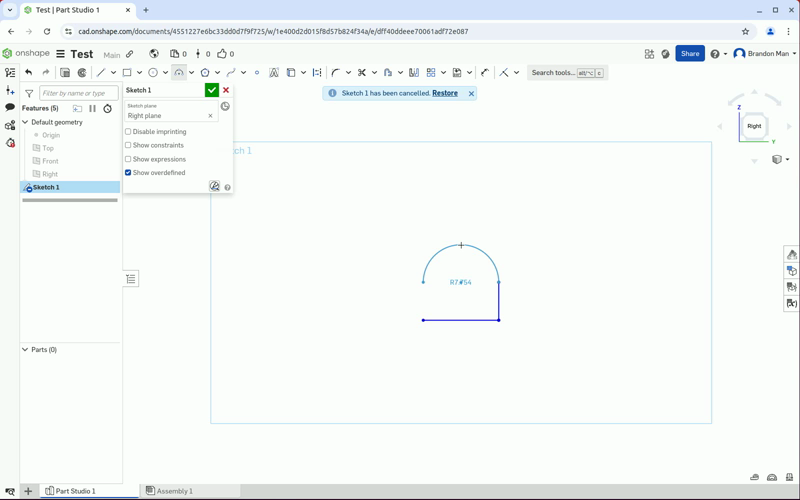
click(461, 244)
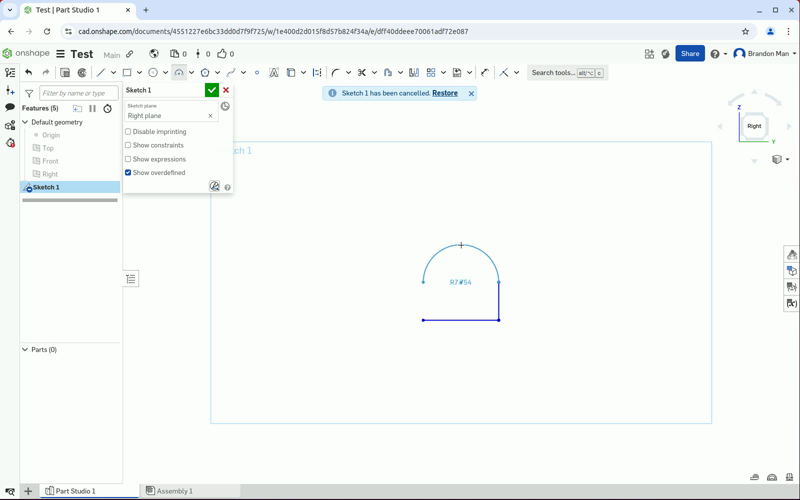
key_up(shift)
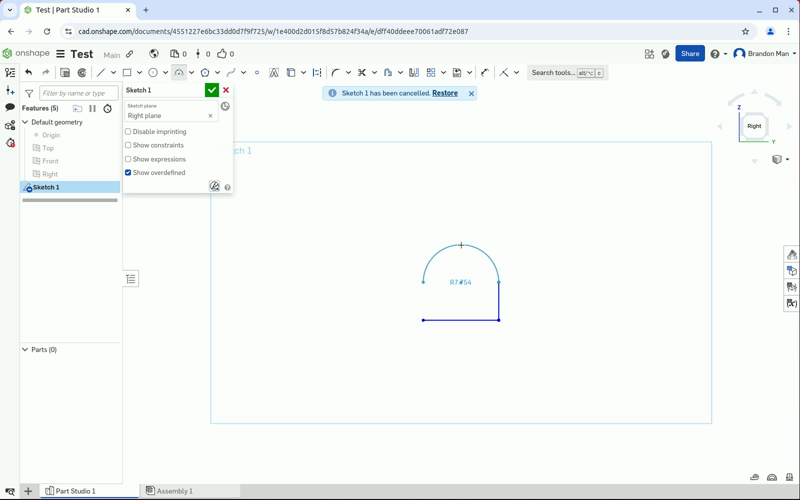
key(esc)
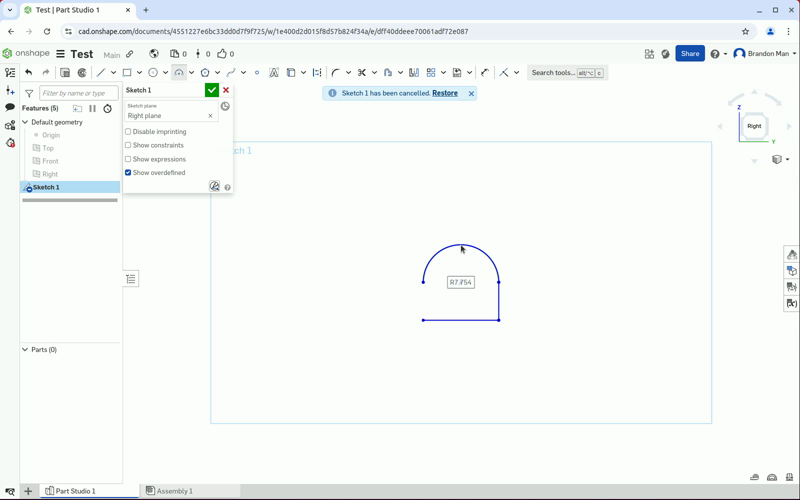
key(l)
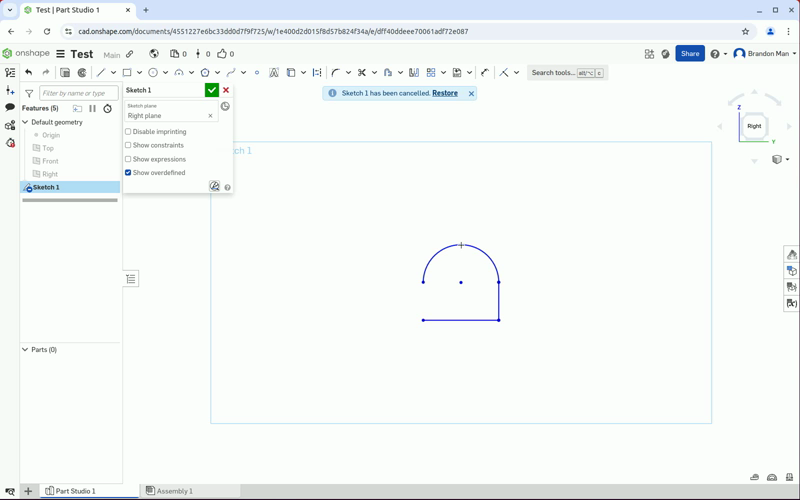
mouse_move(423, 282)
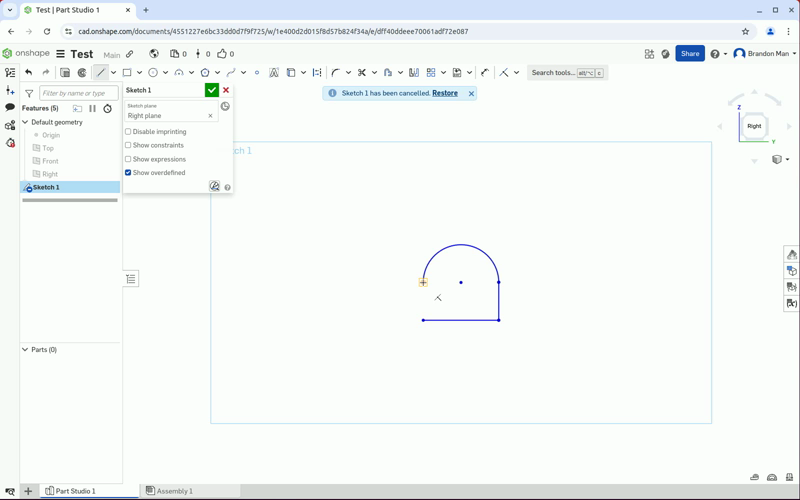
click(423, 282)
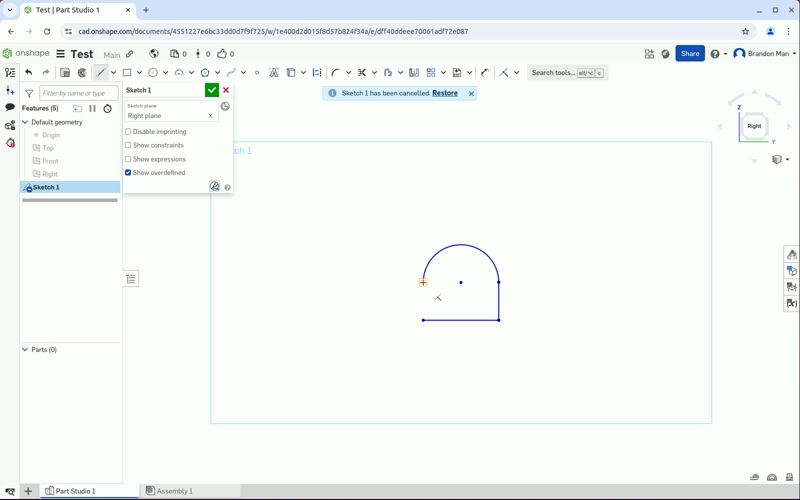
mouse_move(453, 282)
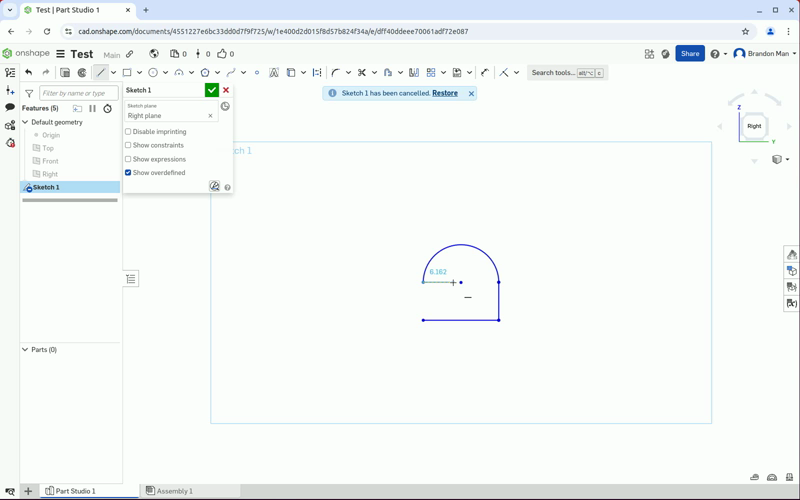
key_down(shift)
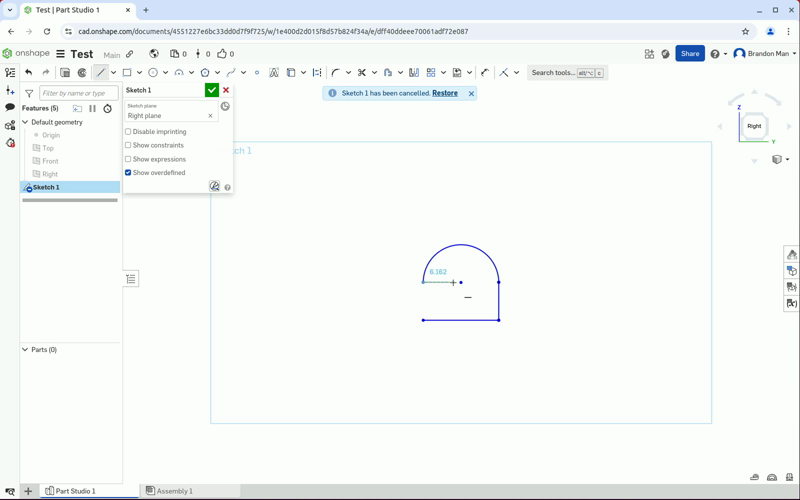
mouse_move(423, 320)
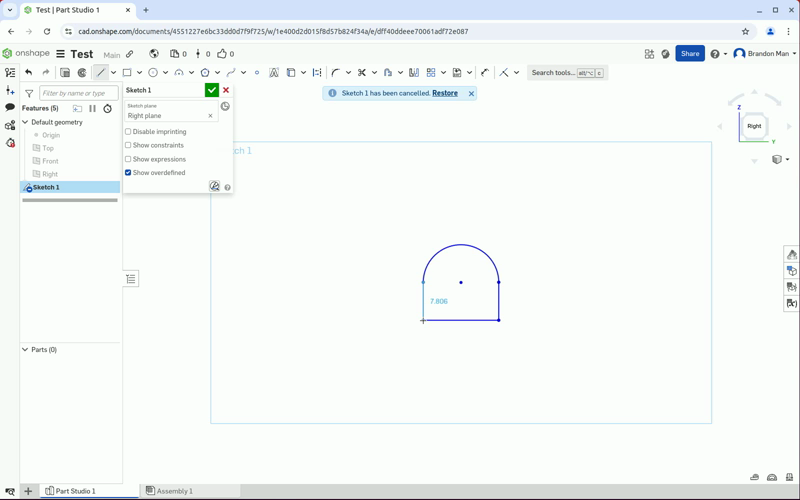
key_up(shift)
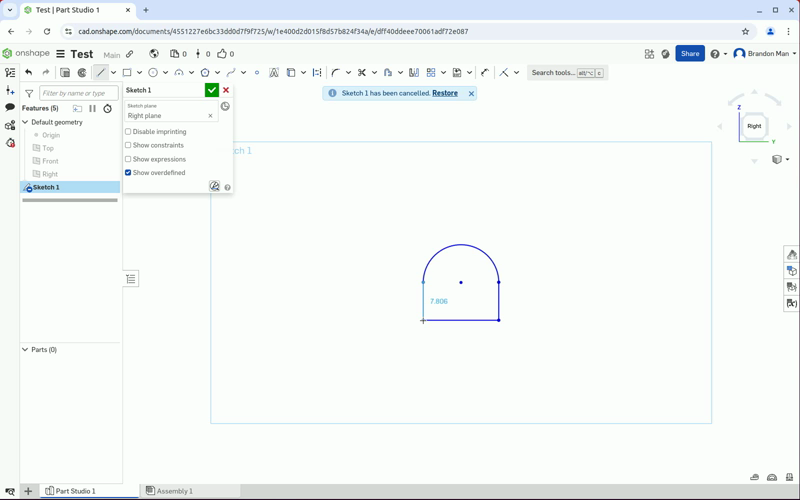
click(423, 320)
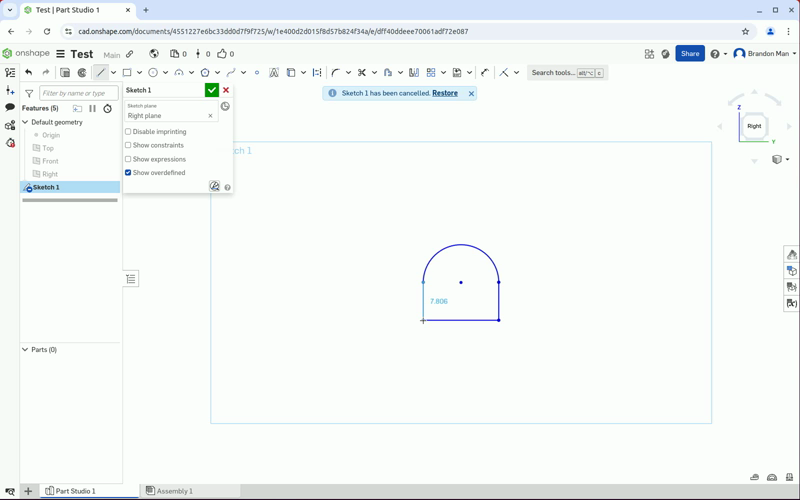
key(esc)
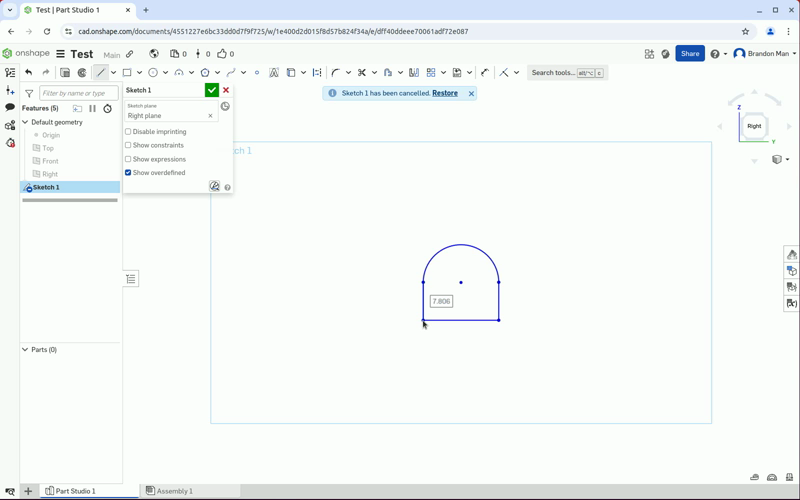
mouse_move(465, 262)
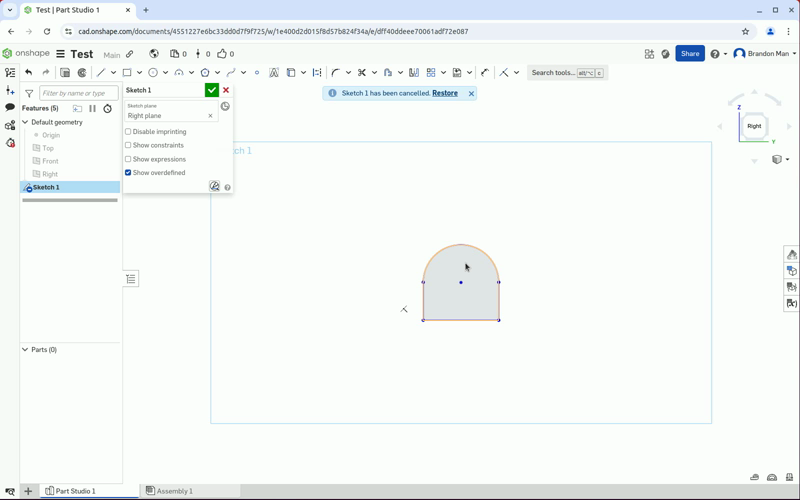
click(465, 262)
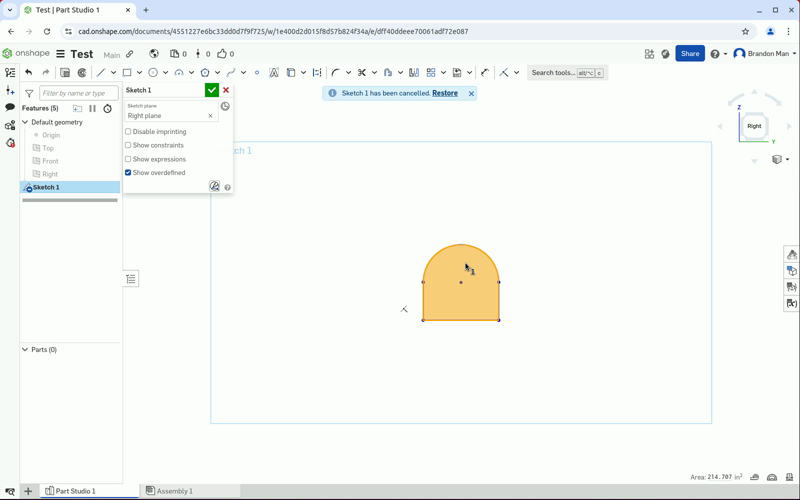
mouse_move(73, 352)
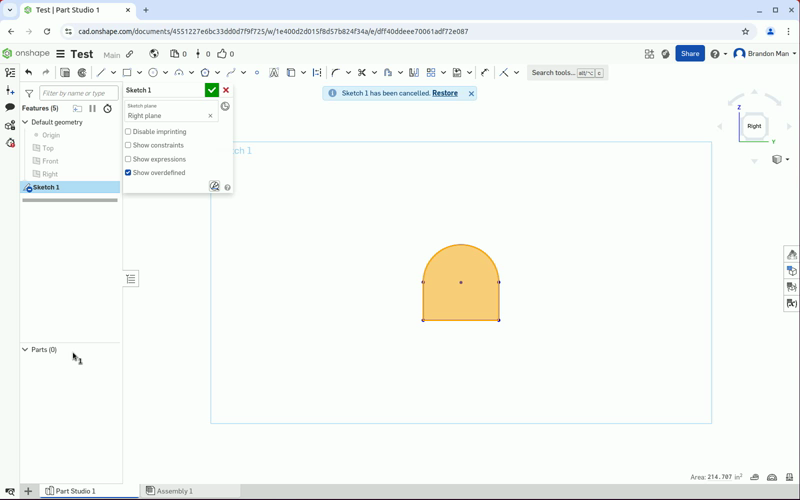
key(shift+y)
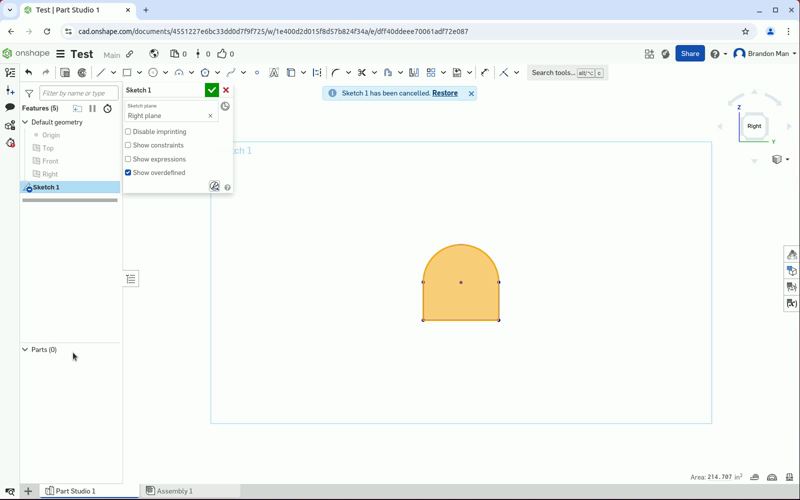
key(shift+e)
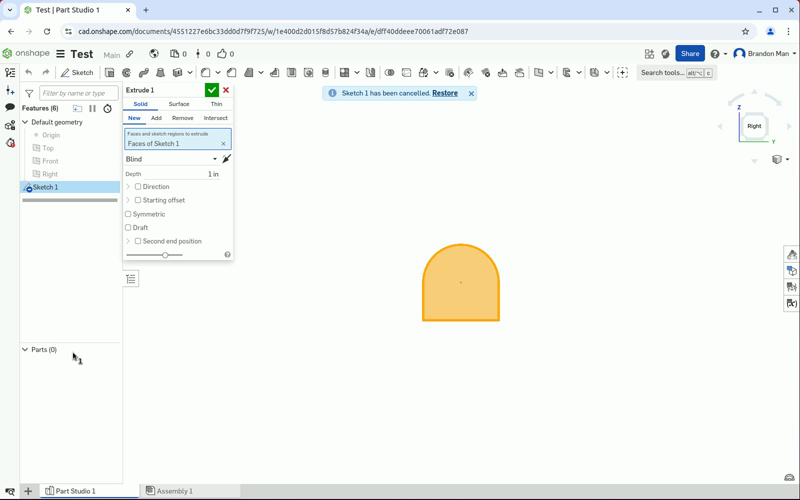
mouse_move(143, 106)
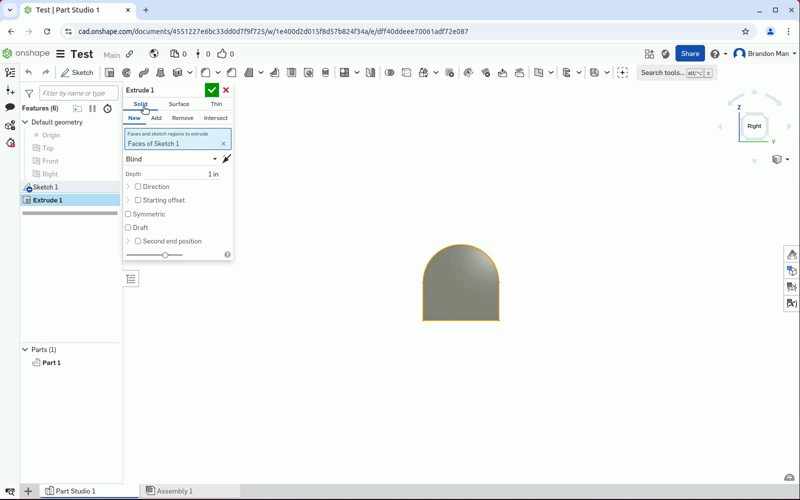
click(143, 106)
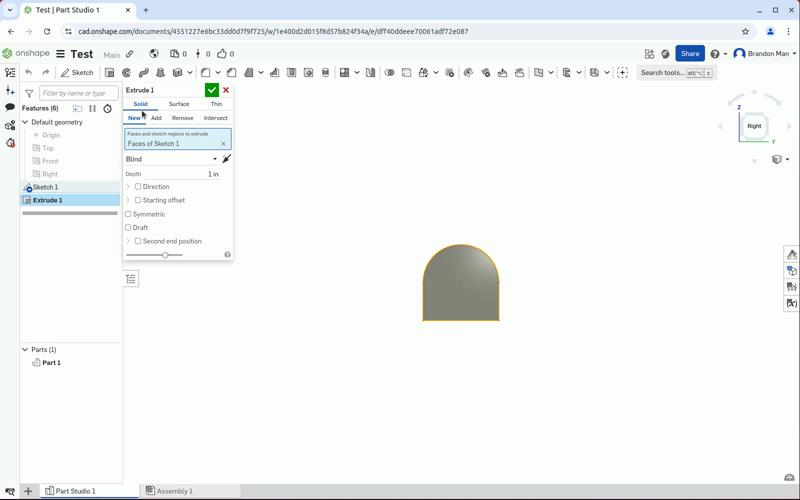
mouse_move(137, 120)
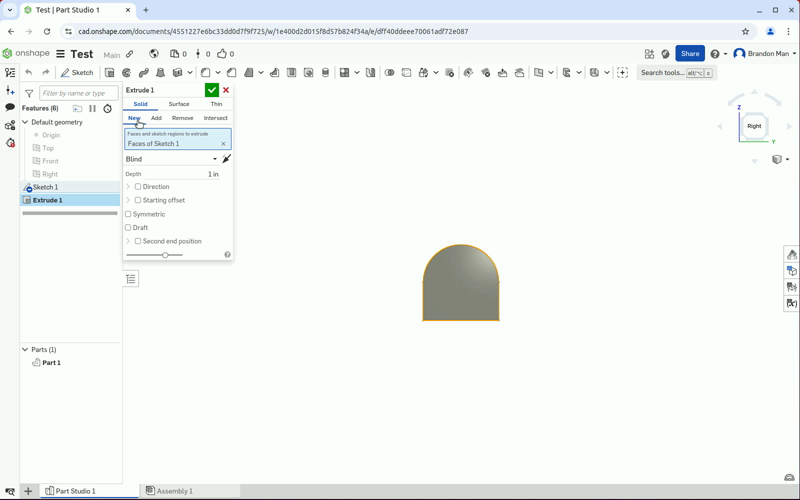
click(137, 120)
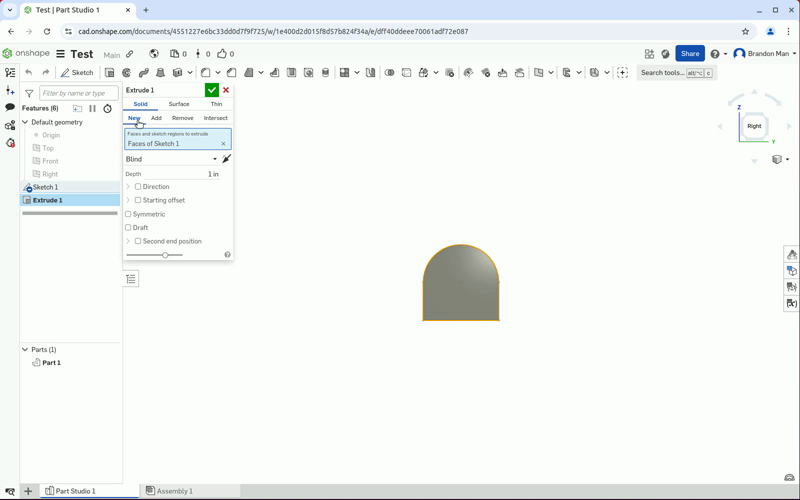
key(tab, 4)
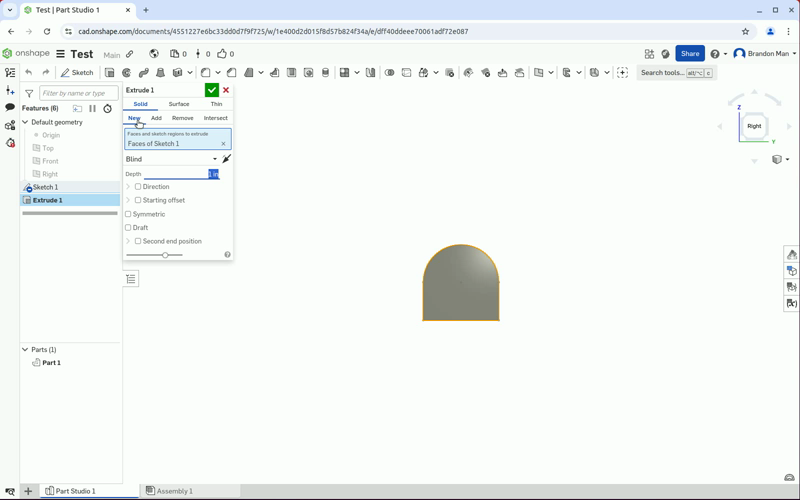
text(7.703)
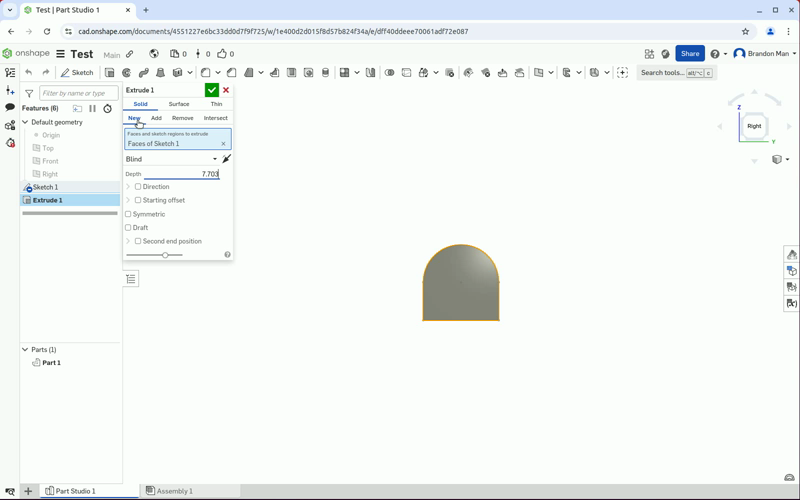
key(enter)
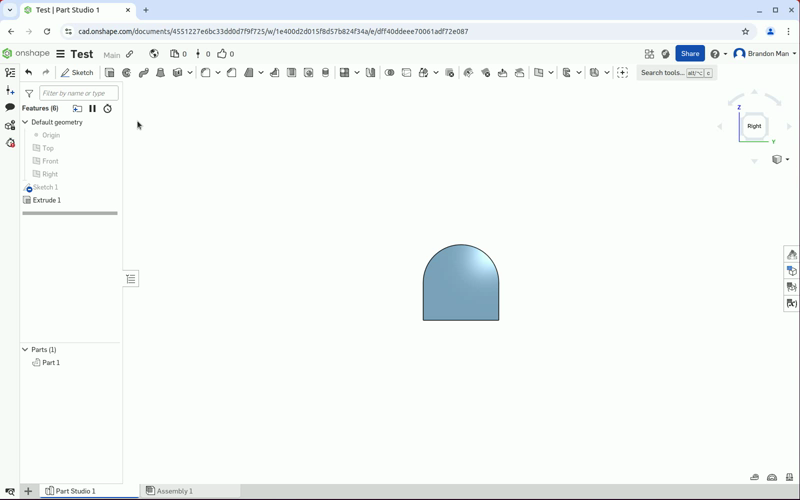
key(shift+h)
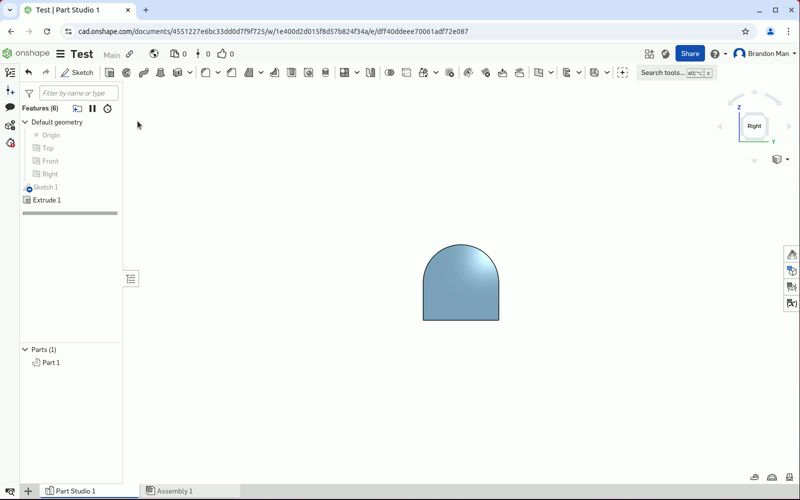
key(shift+h)
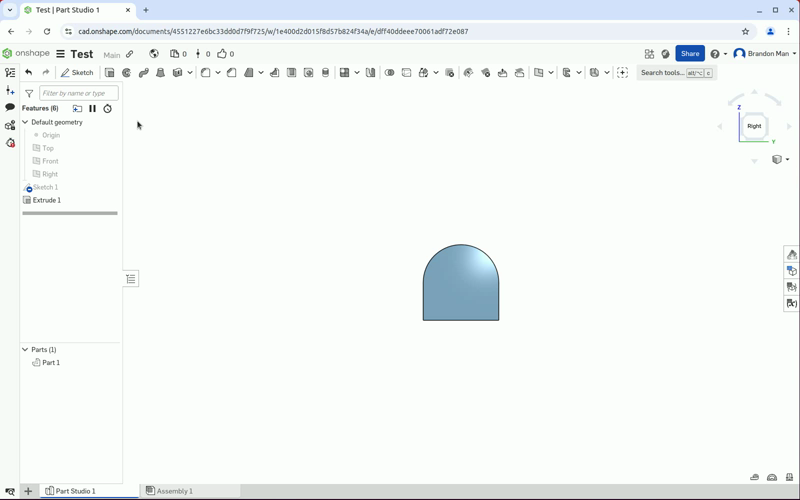
mouse_move(73, 189)
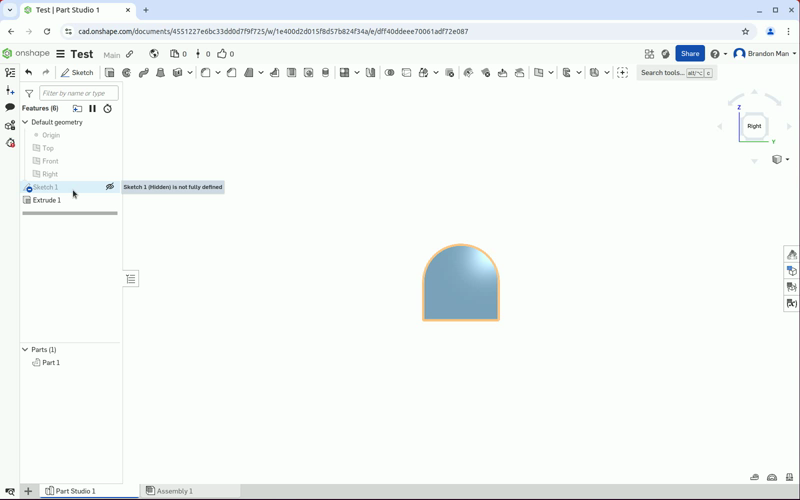
click(73, 189)
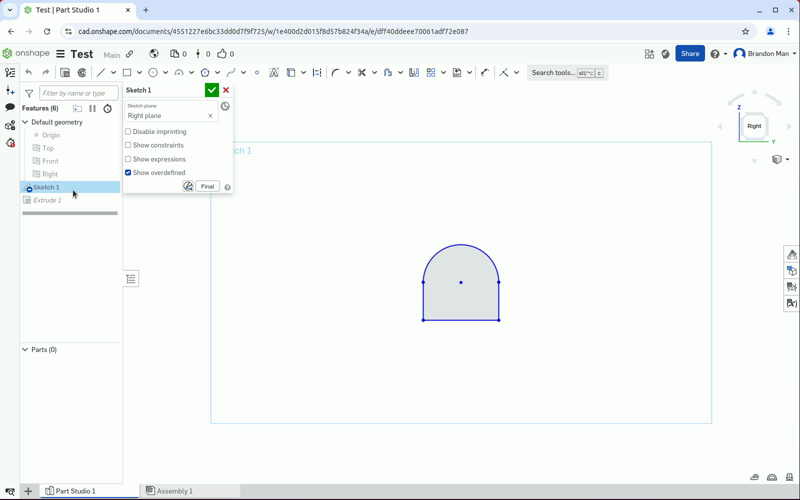
mouse_move(229, 92)
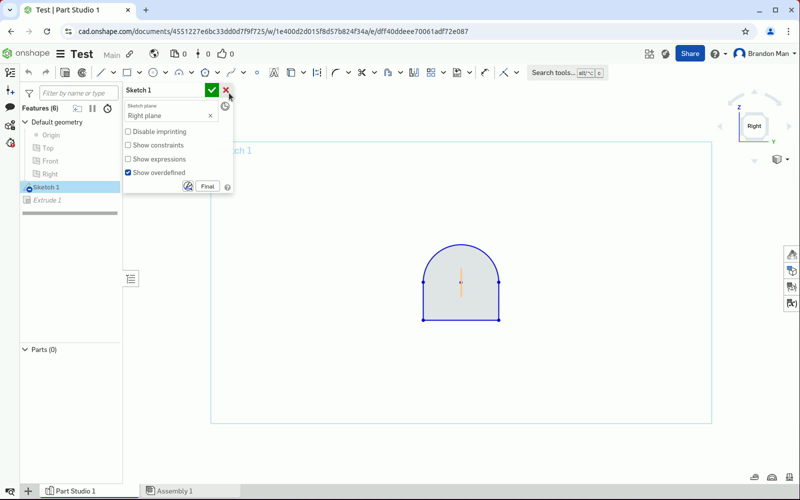
click(229, 92)
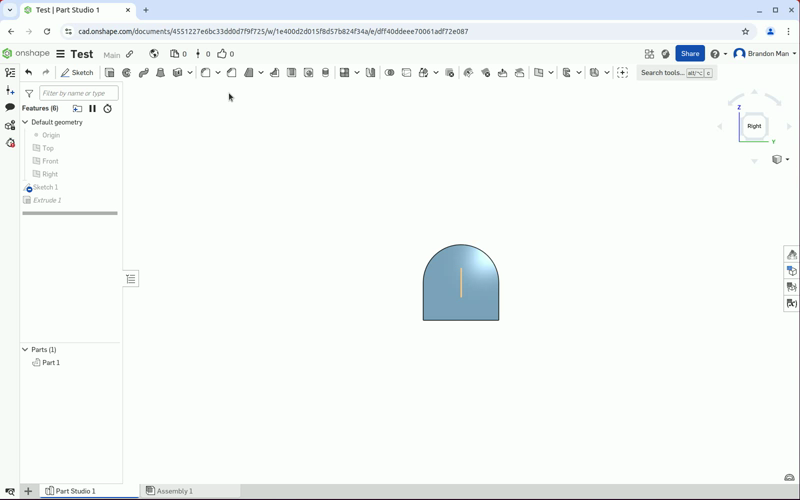
mouse_move(541, 75)
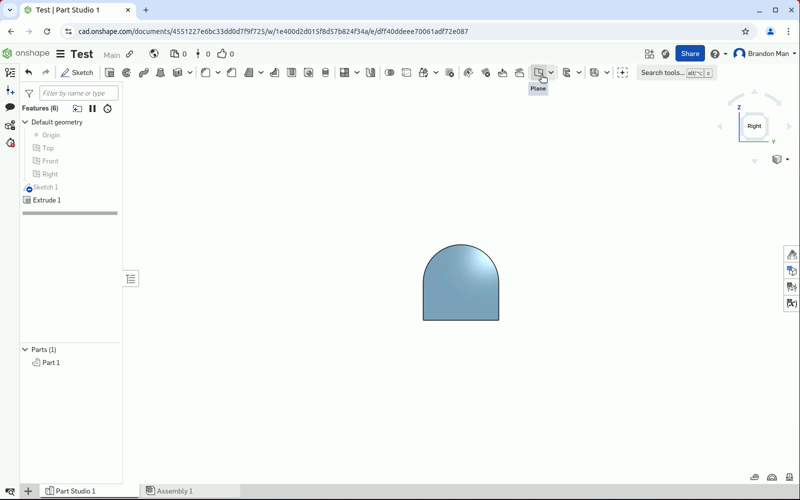
click(541, 75)
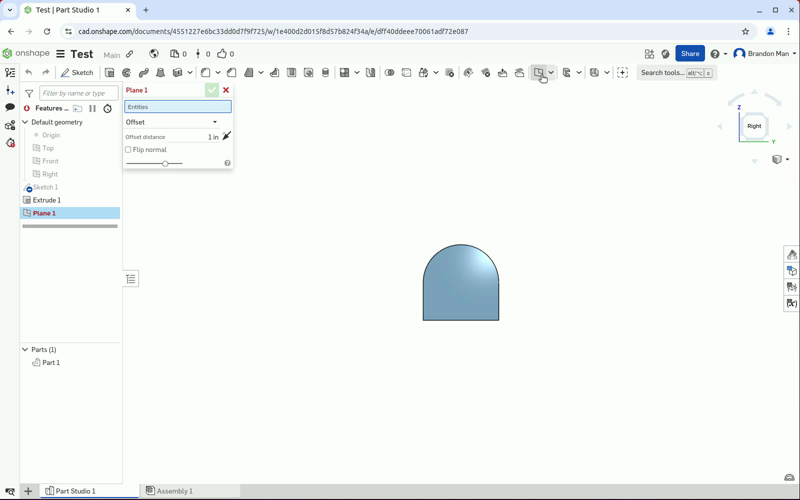
mouse_move(73, 176)
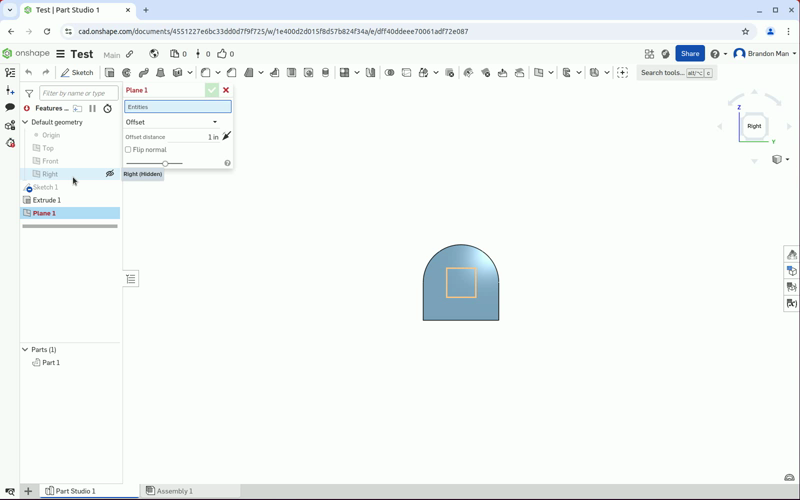
click(73, 176)
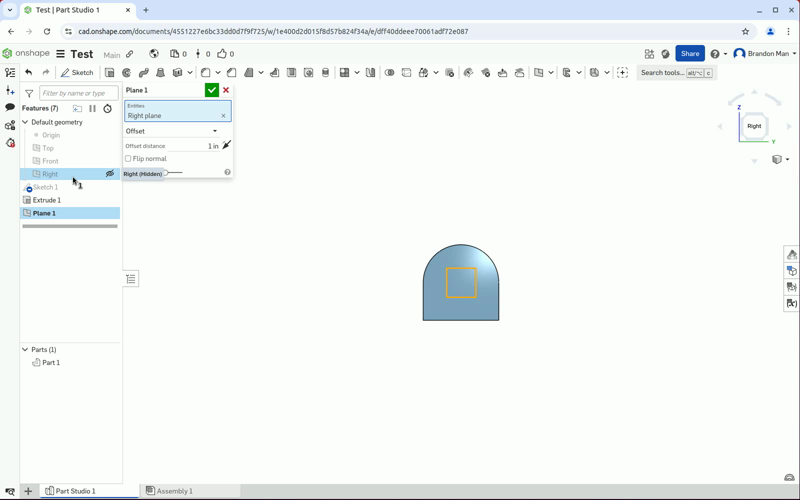
key(tab, 2)
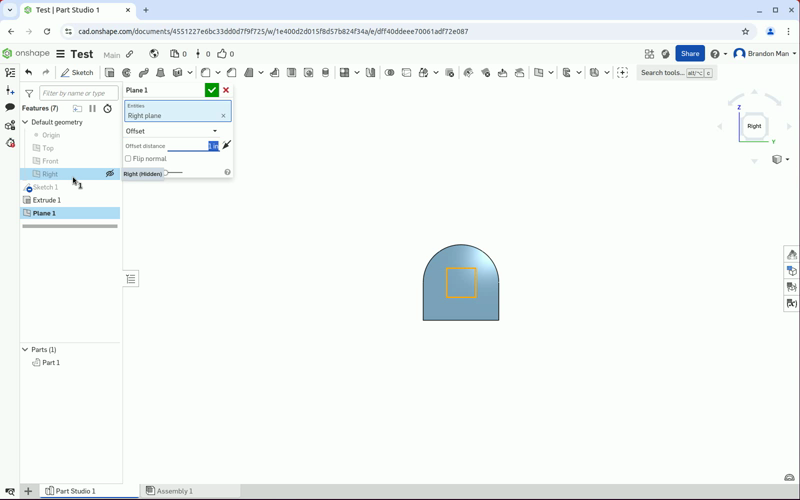
text(7.703)
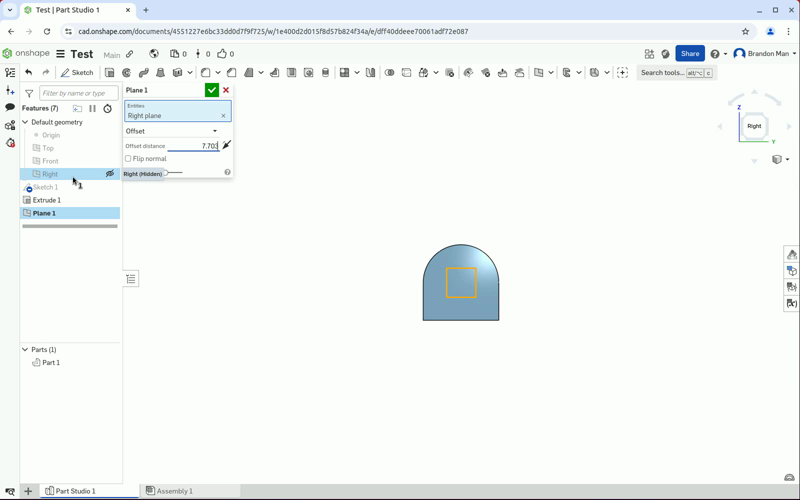
key(enter, 2)
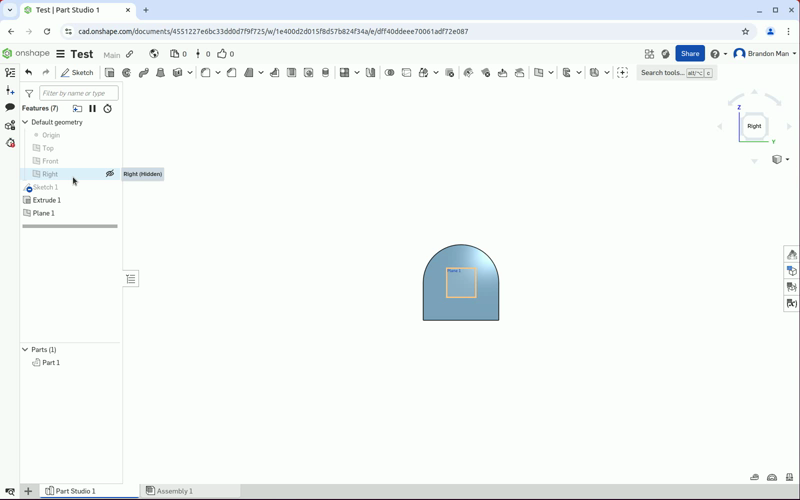
key(shift+s)
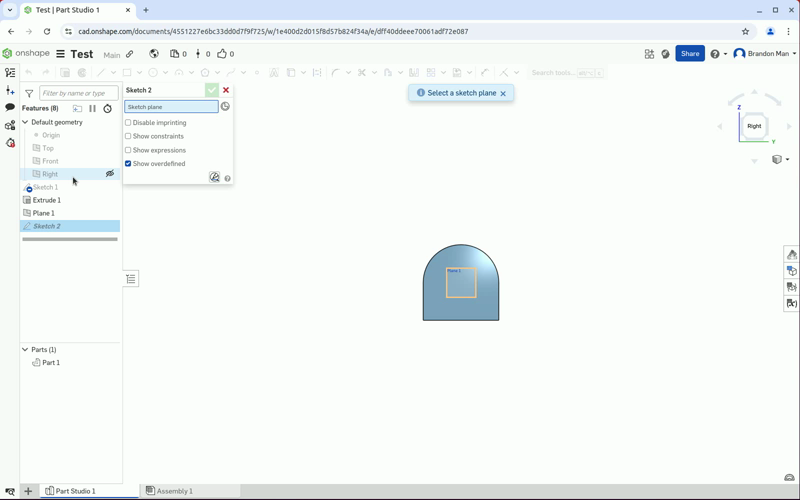
mouse_move(73, 215)
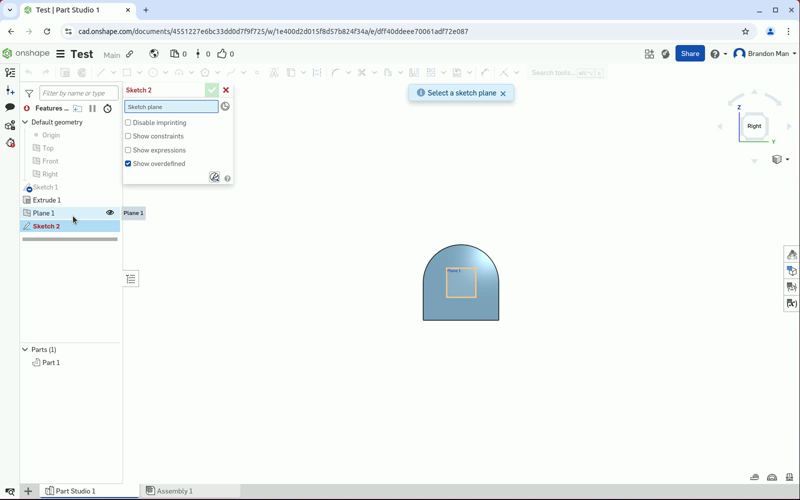
click(73, 215)
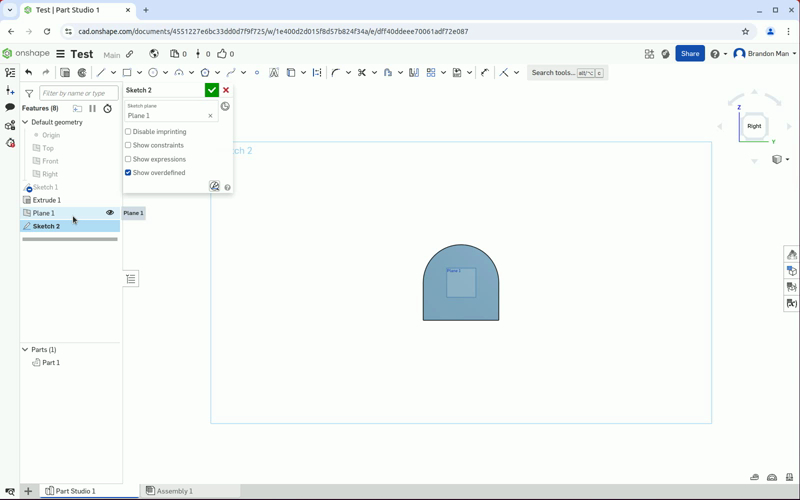
mouse_move(73, 352)
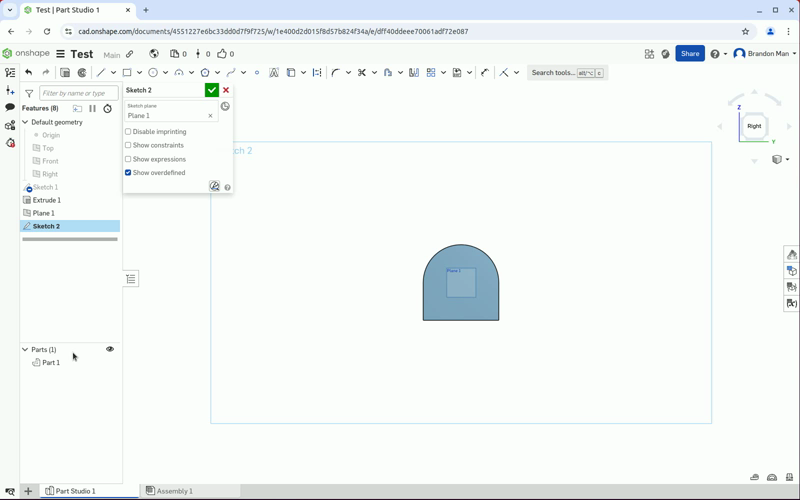
key(y)
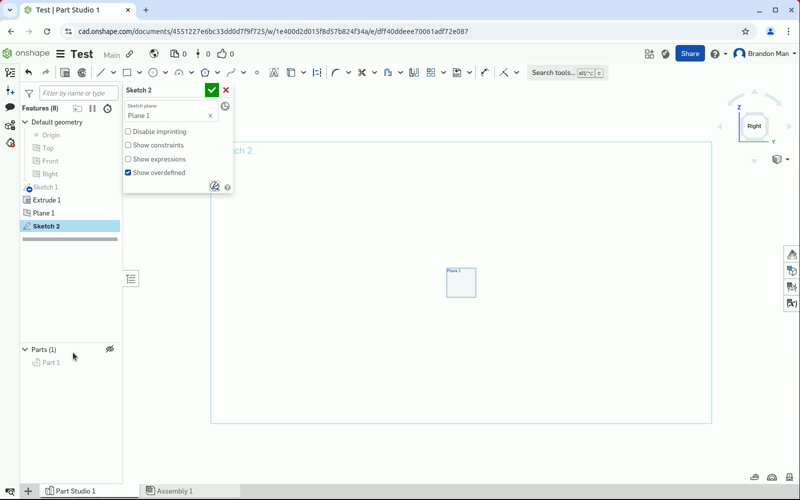
key(l)
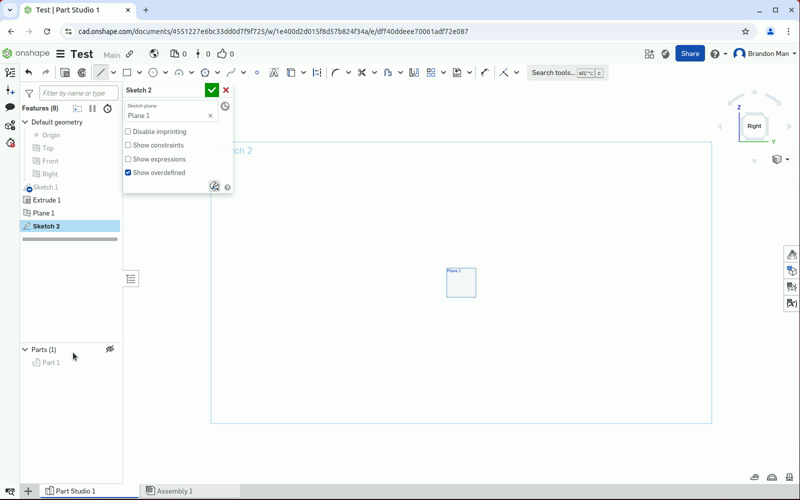
key_down(shift)
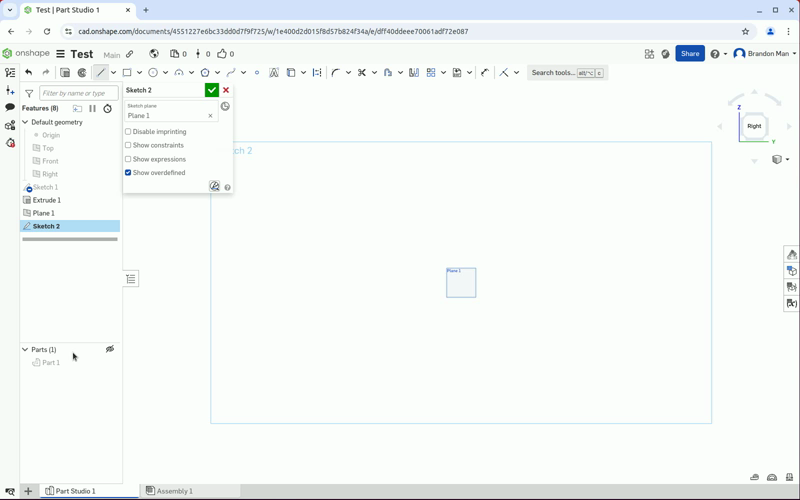
mouse_move(423, 320)
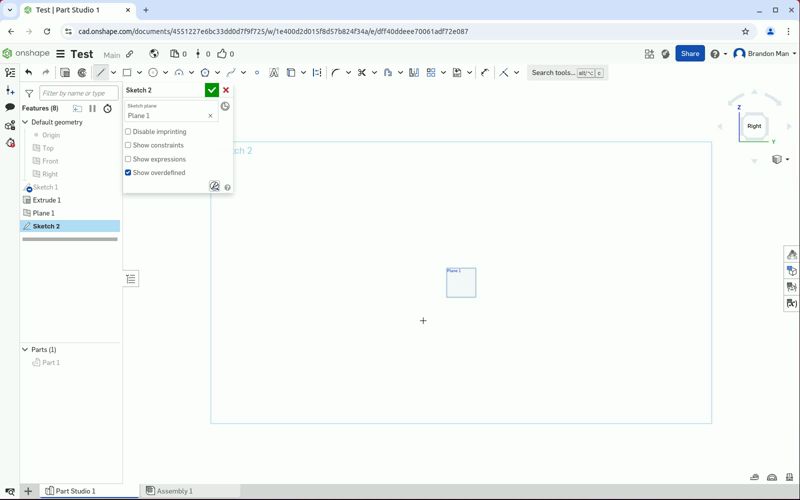
click(423, 320)
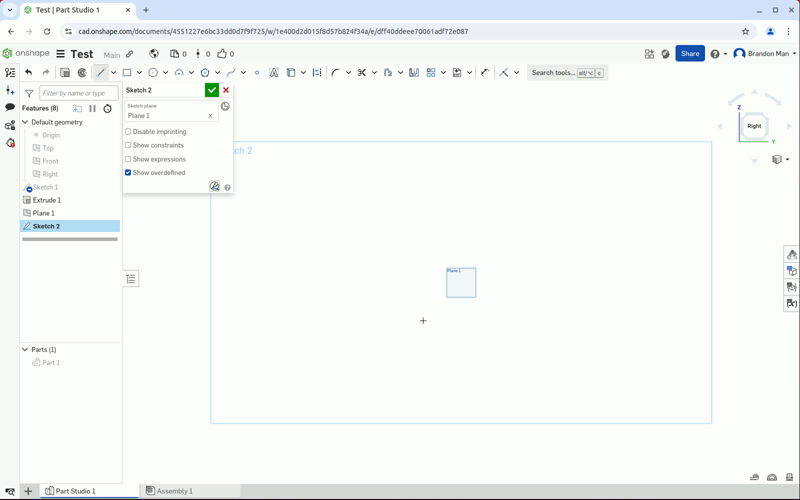
key_up(shift)
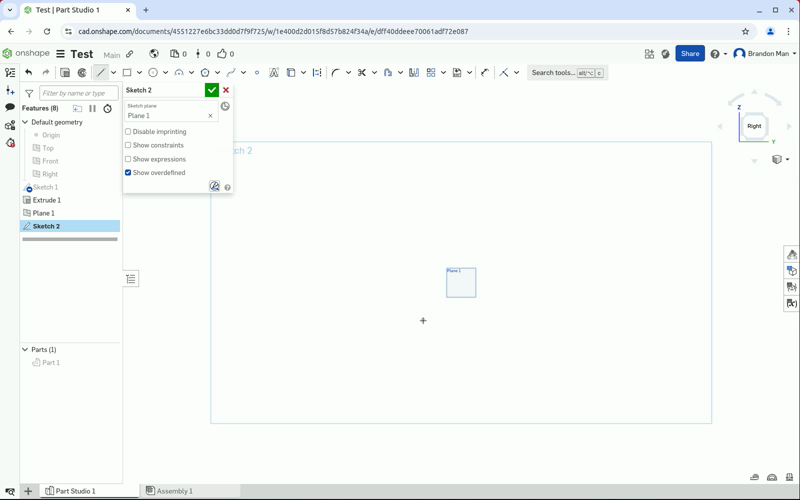
key_down(shift)
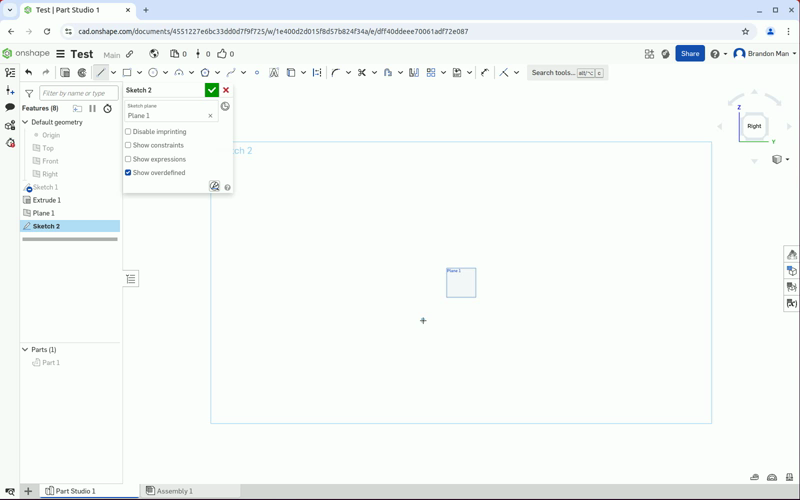
mouse_move(498, 320)
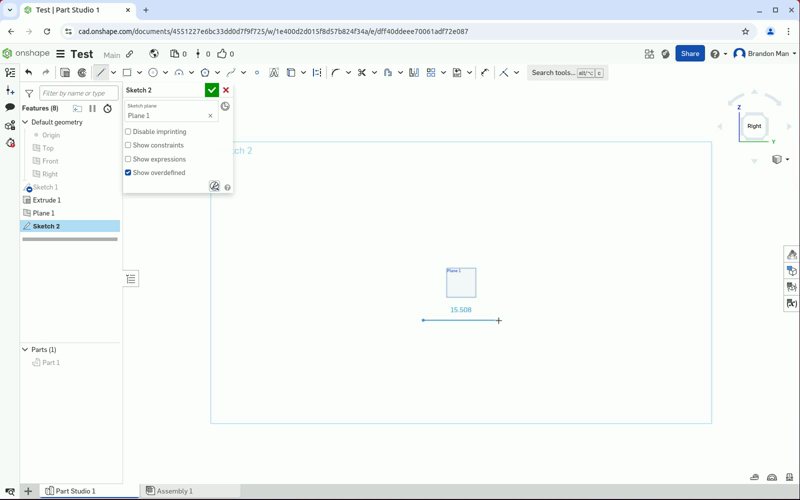
click(498, 320)
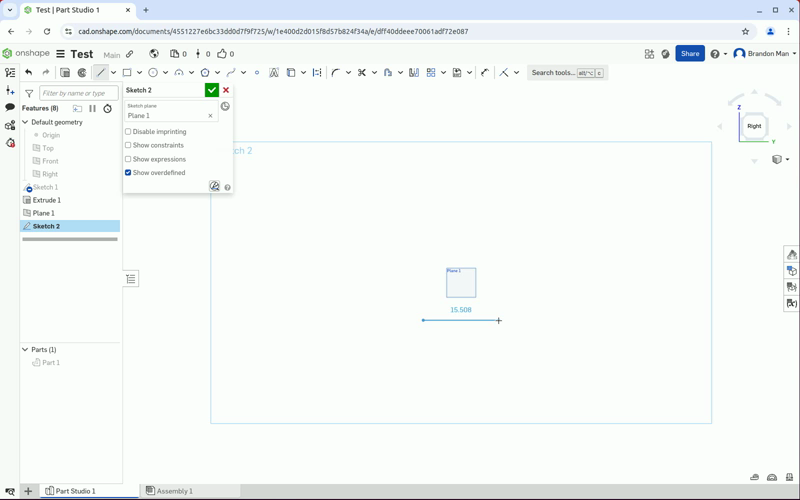
key_up(shift)
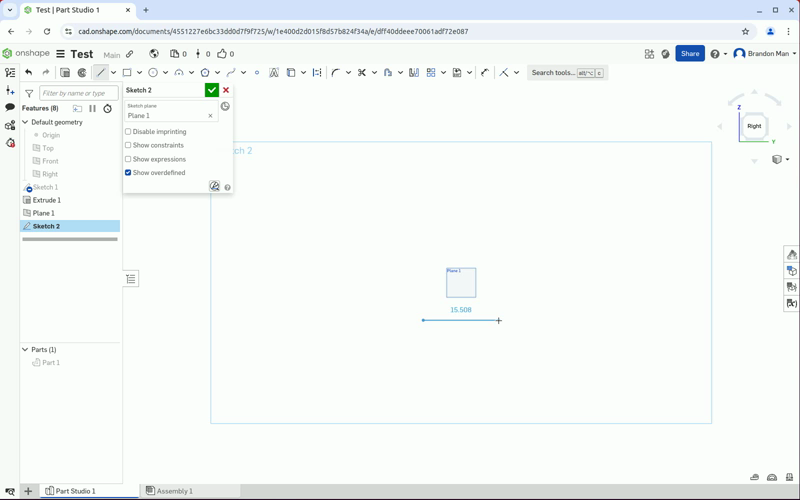
key_down(shift)
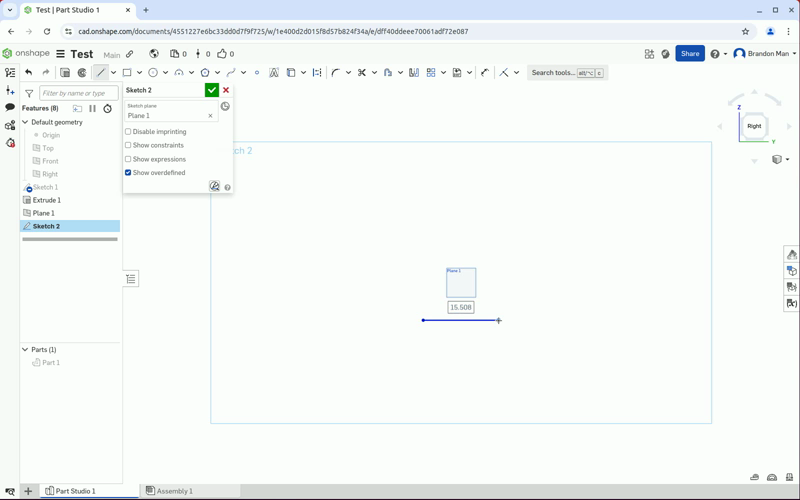
mouse_move(528, 320)
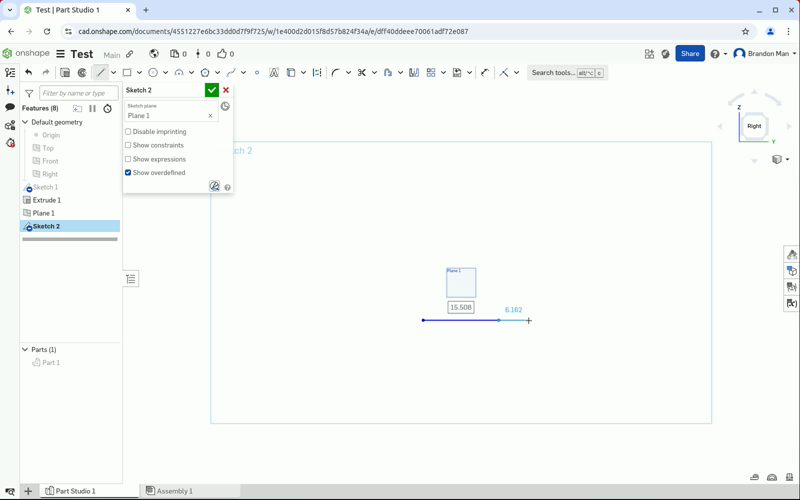
mouse_move(498, 301)
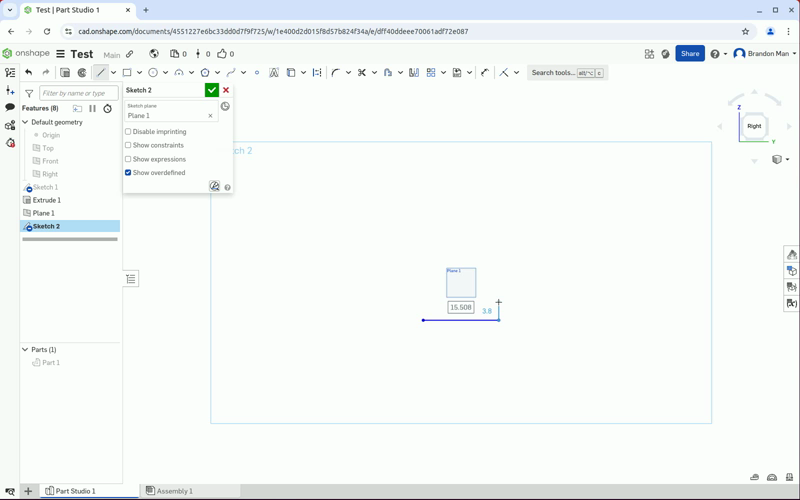
click(498, 301)
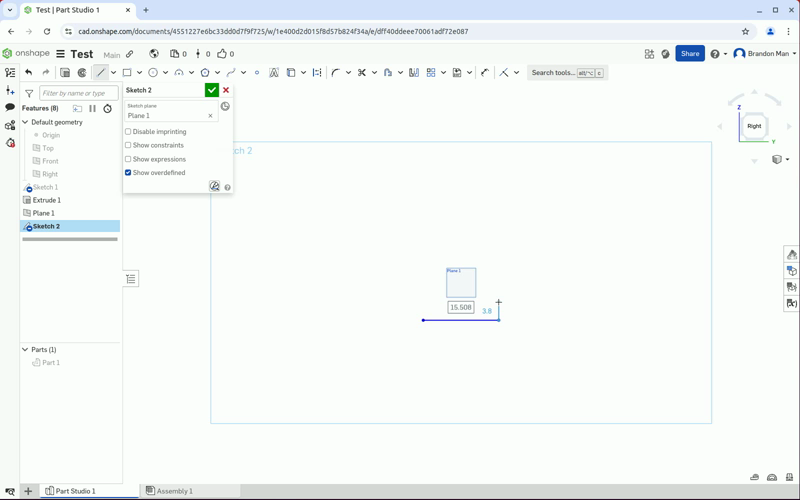
key_up(shift)
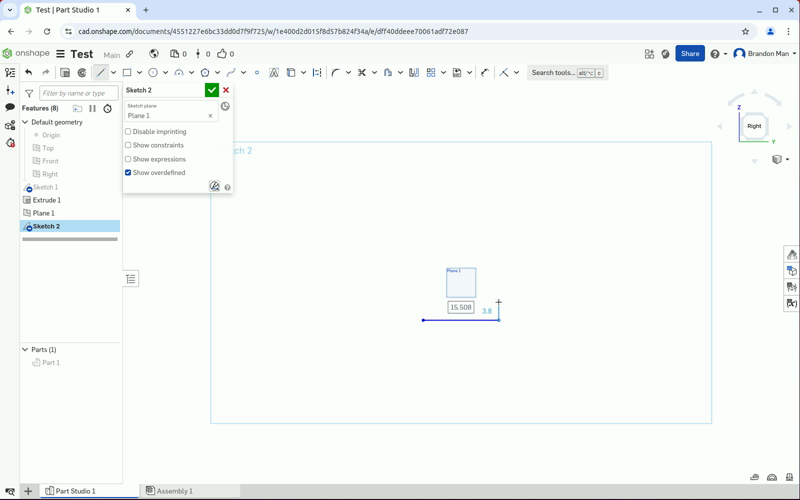
key_down(shift)
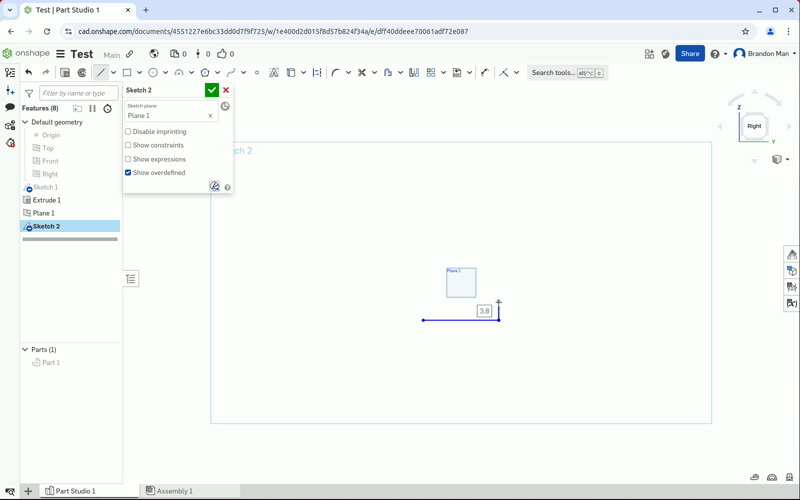
mouse_move(423, 301)
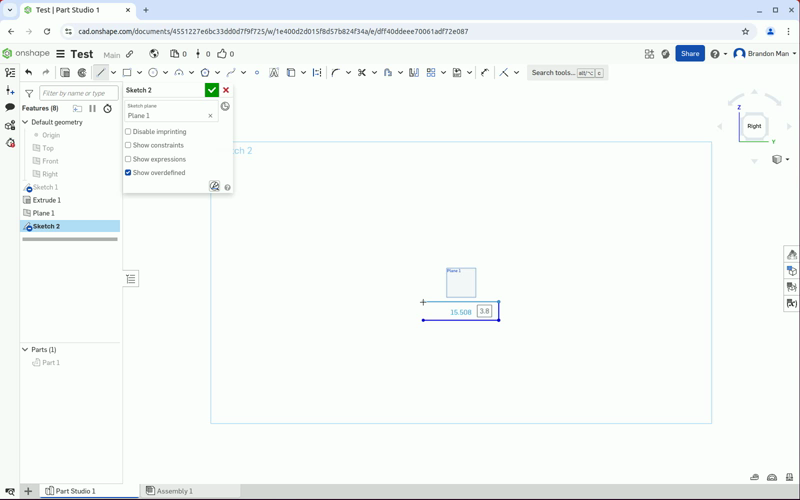
click(423, 301)
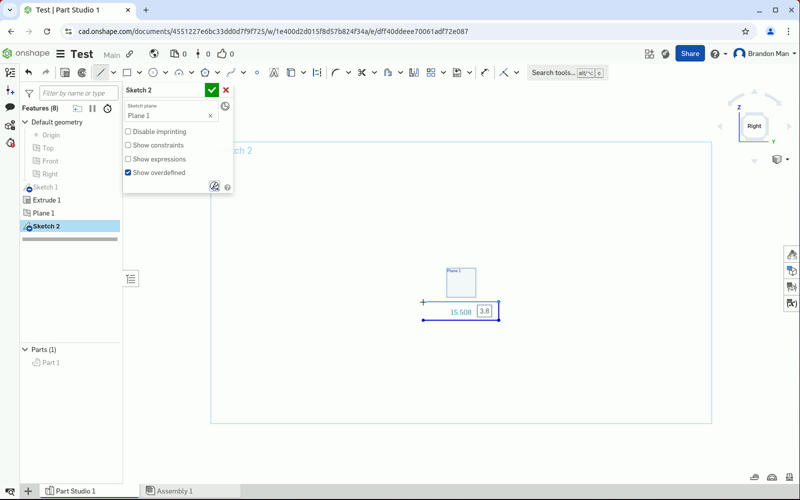
key_up(shift)
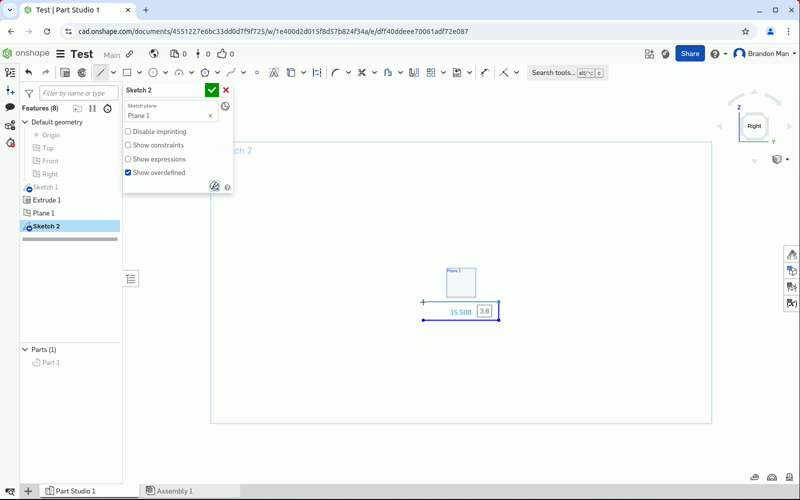
mouse_move(453, 301)
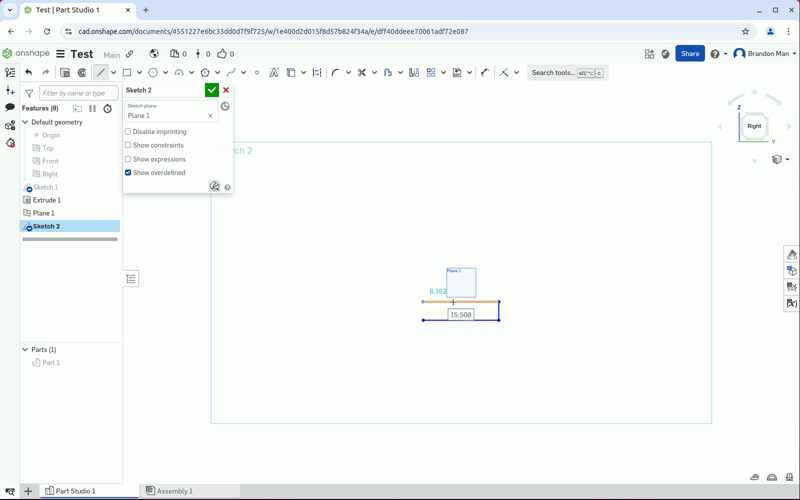
key_down(shift)
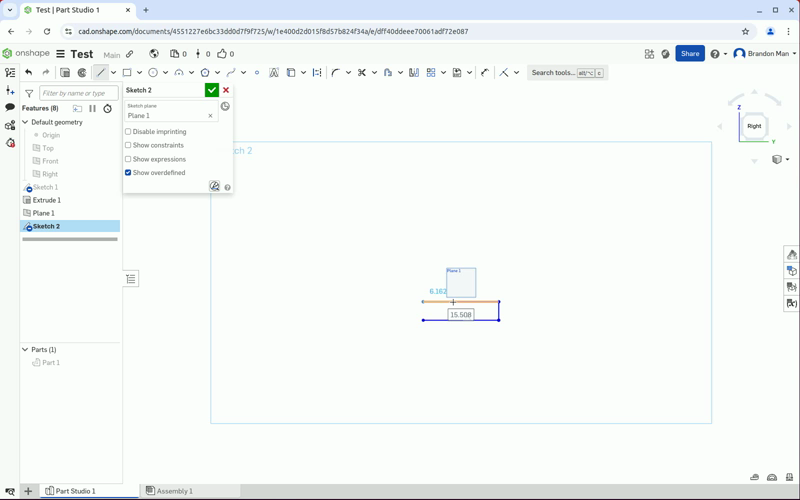
mouse_move(423, 320)
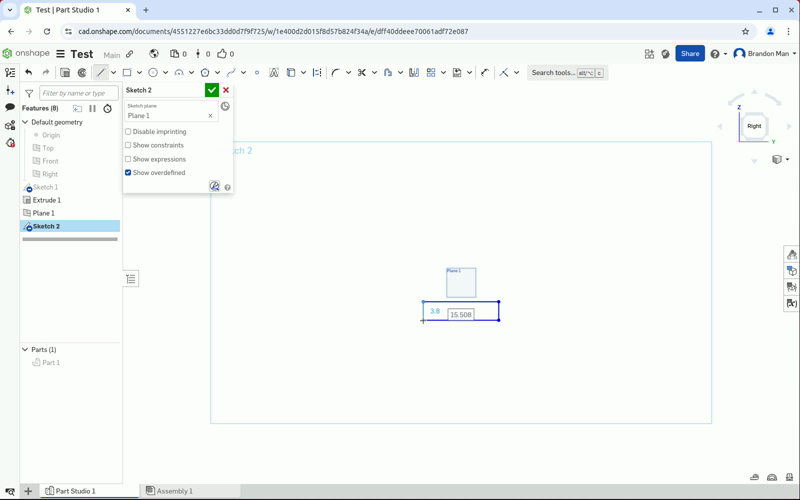
key_up(shift)
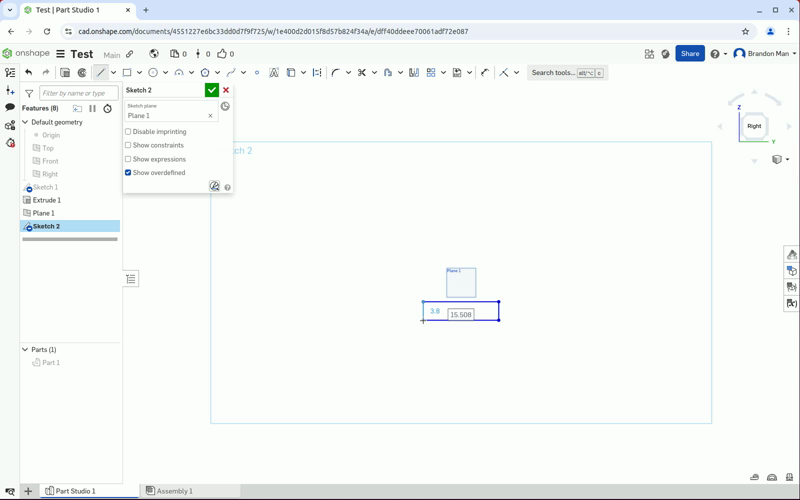
click(423, 320)
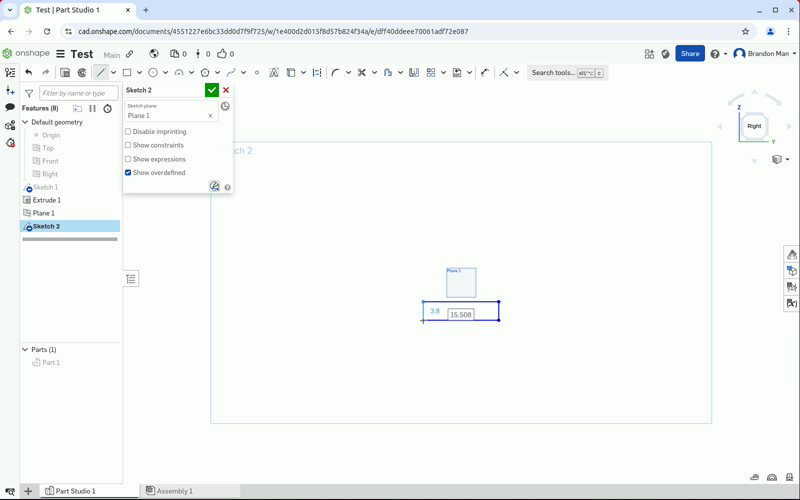
key(esc)
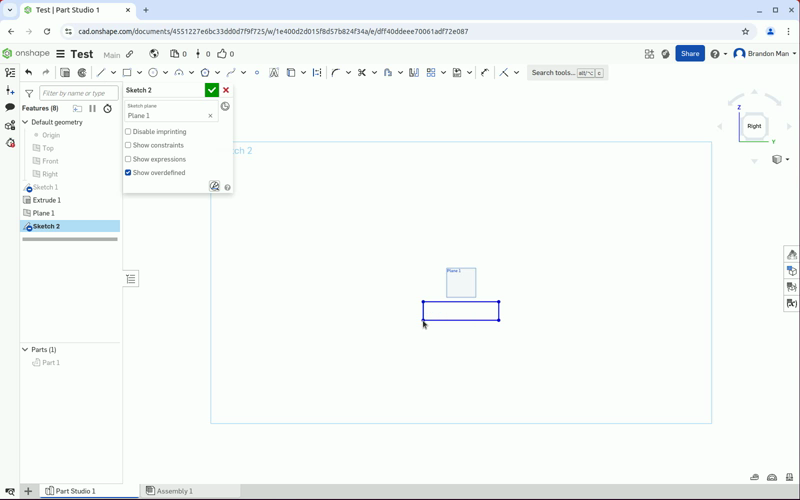
mouse_move(434, 309)
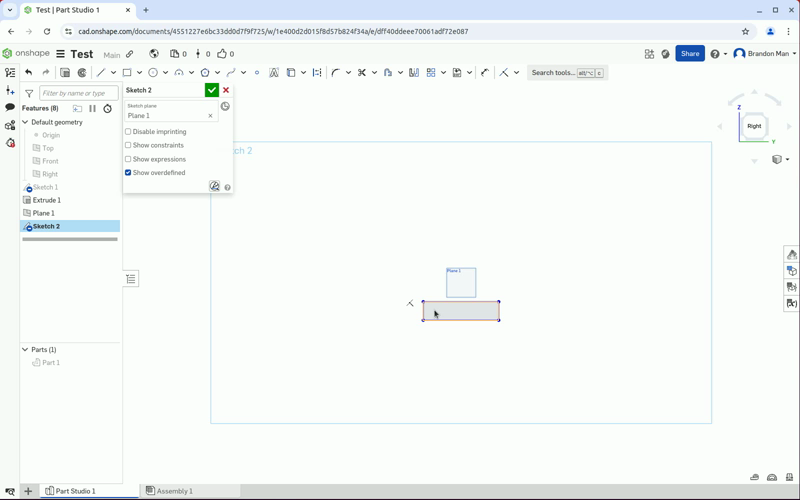
scroll(6)
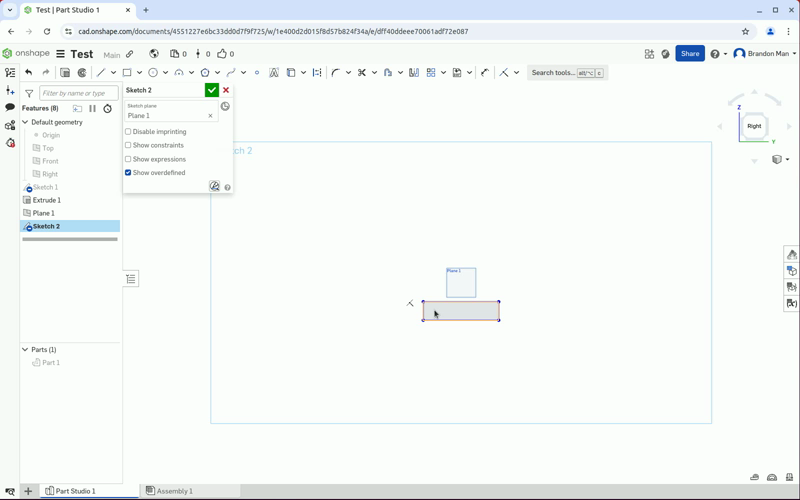
scroll(6)
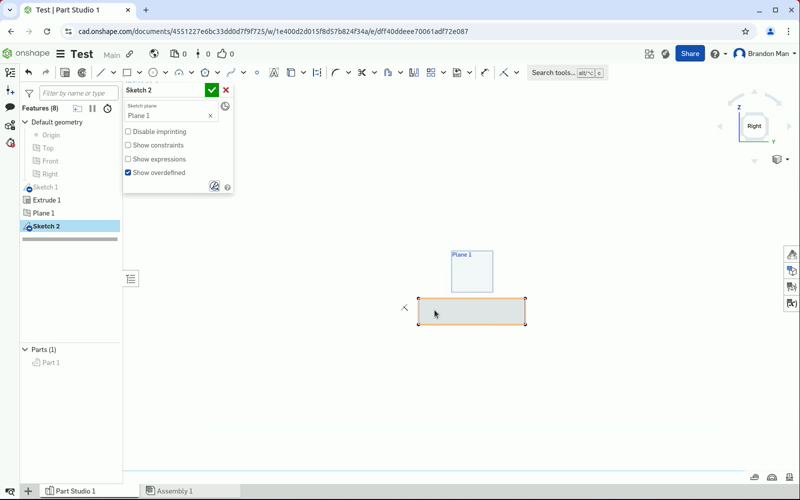
scroll(6)
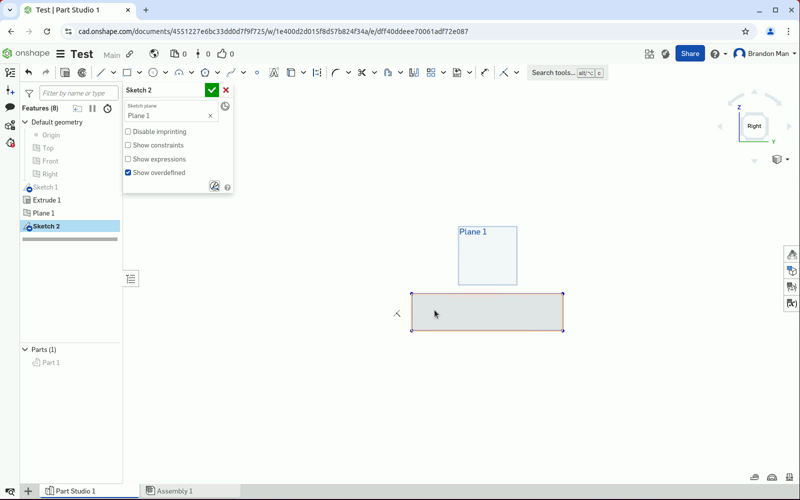
scroll(6)
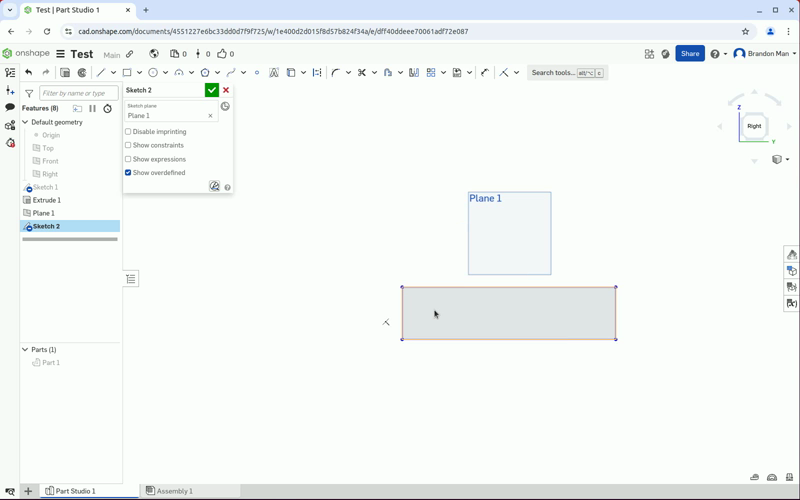
scroll(6)
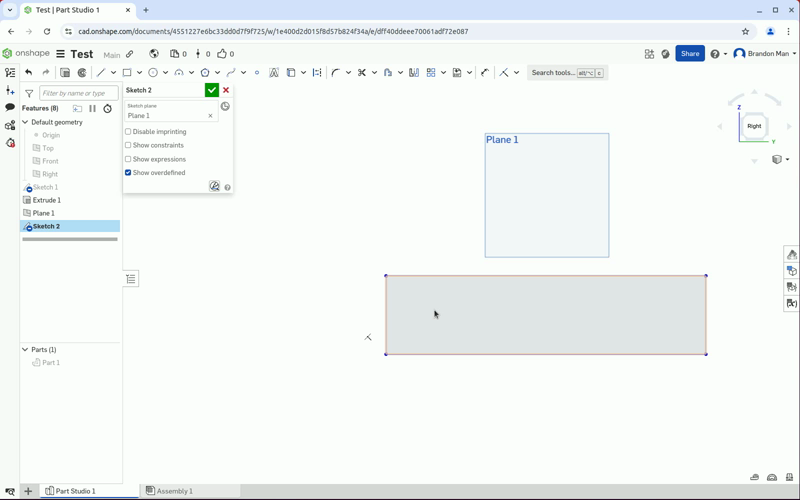
scroll(6)
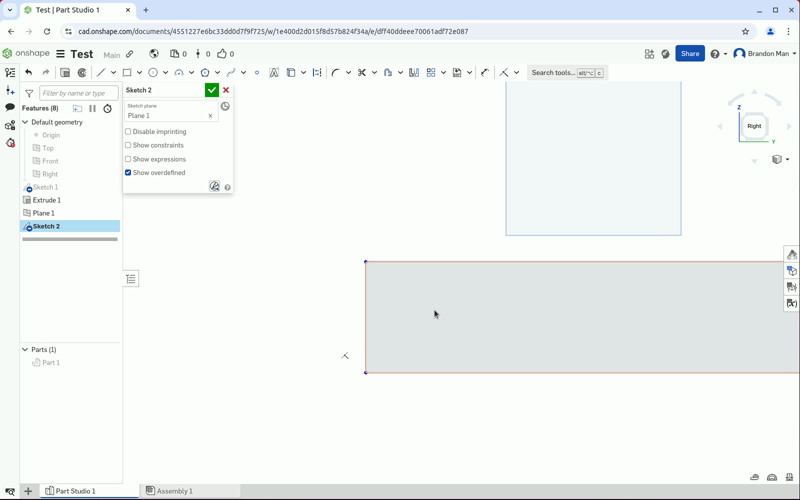
scroll(6)
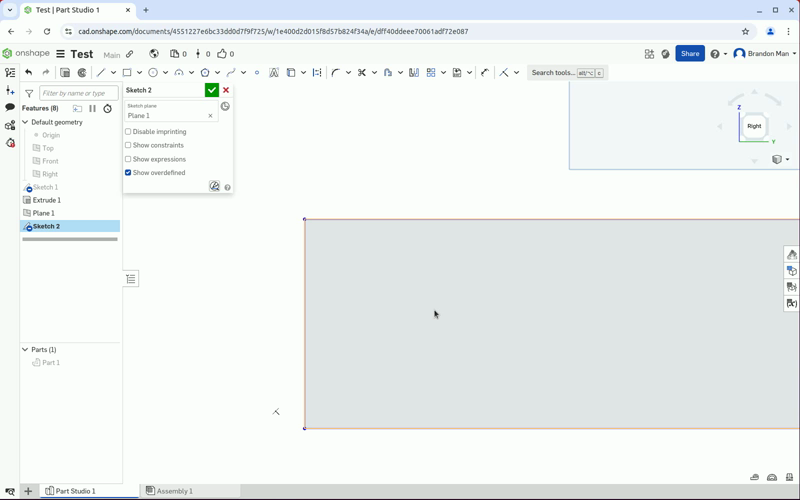
click(434, 309)
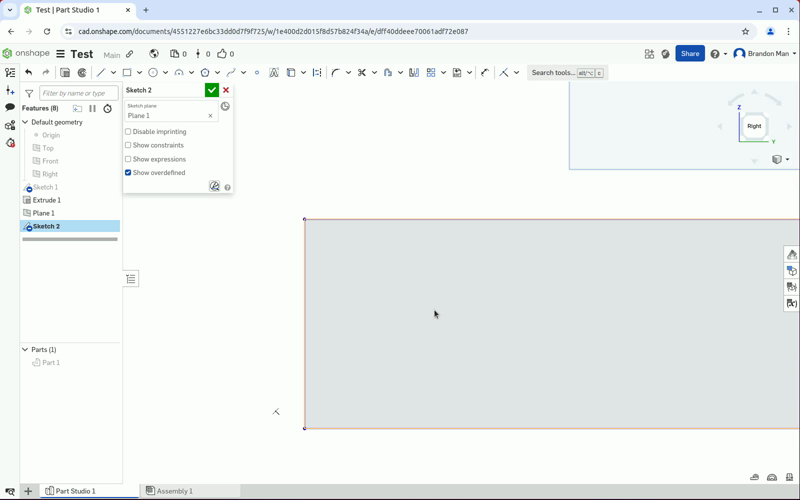
scroll(-6)
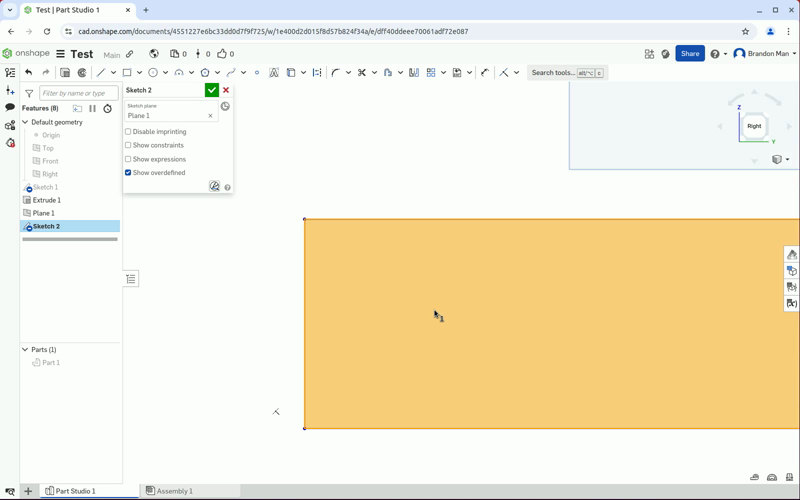
scroll(-6)
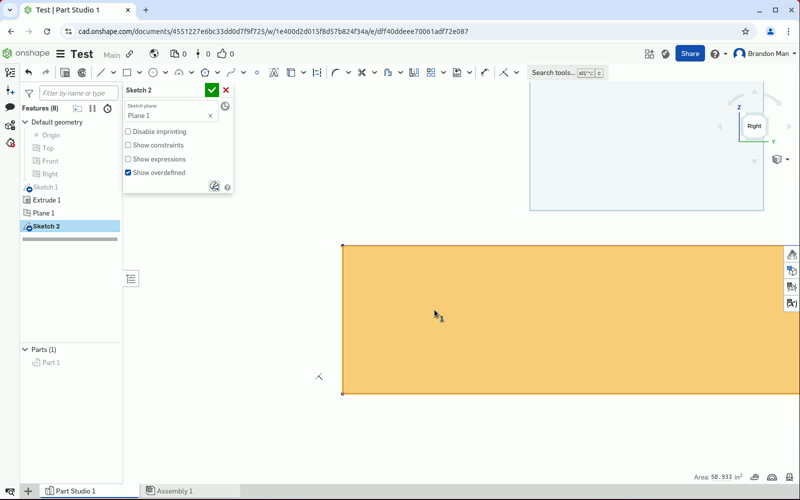
scroll(-6)
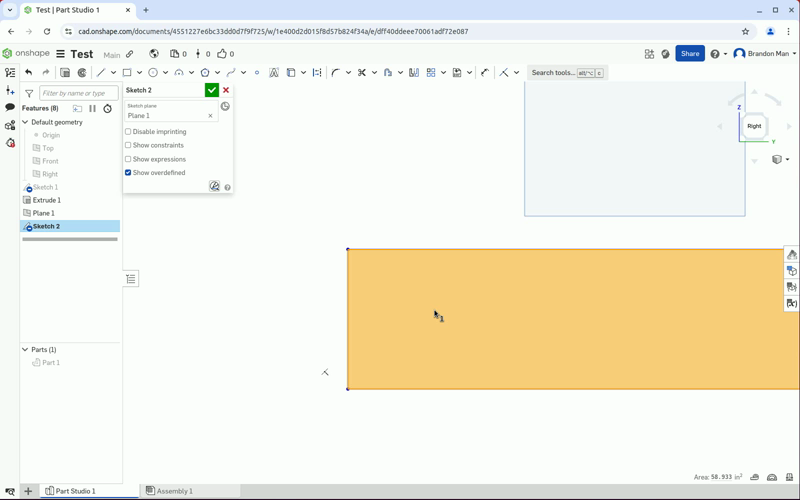
scroll(-6)
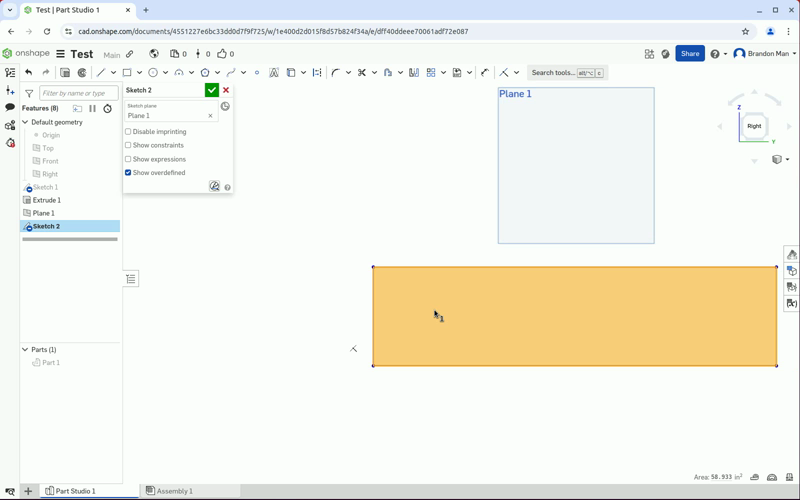
scroll(-6)
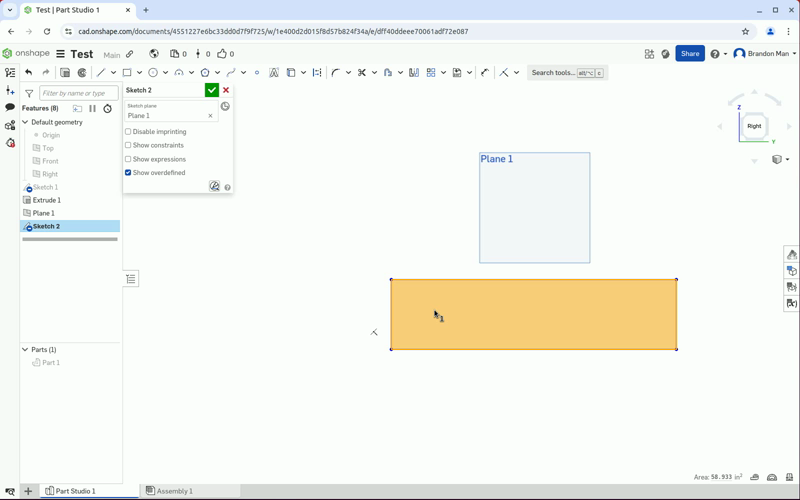
scroll(-6)
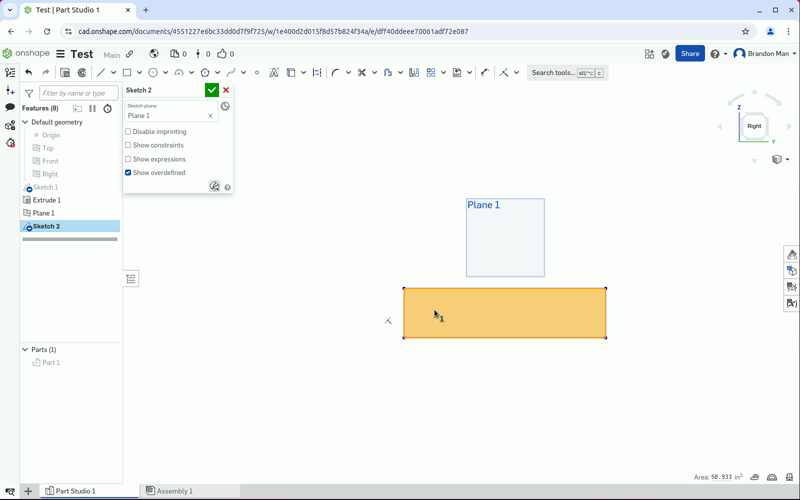
scroll(-6)
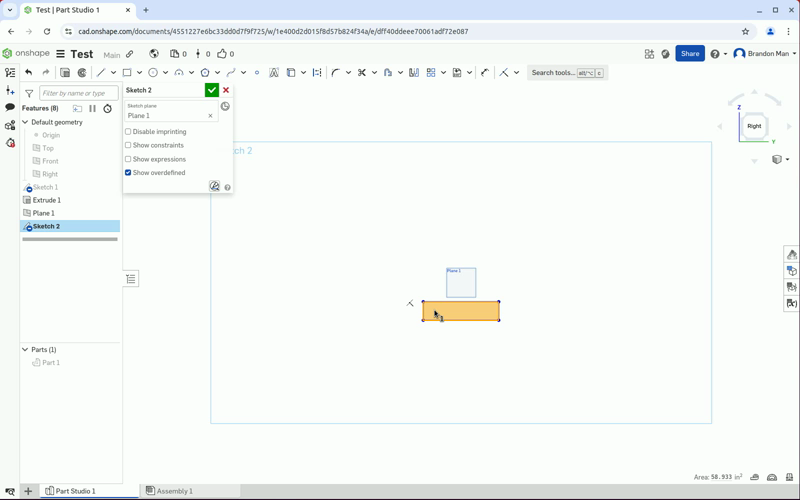
mouse_move(73, 352)
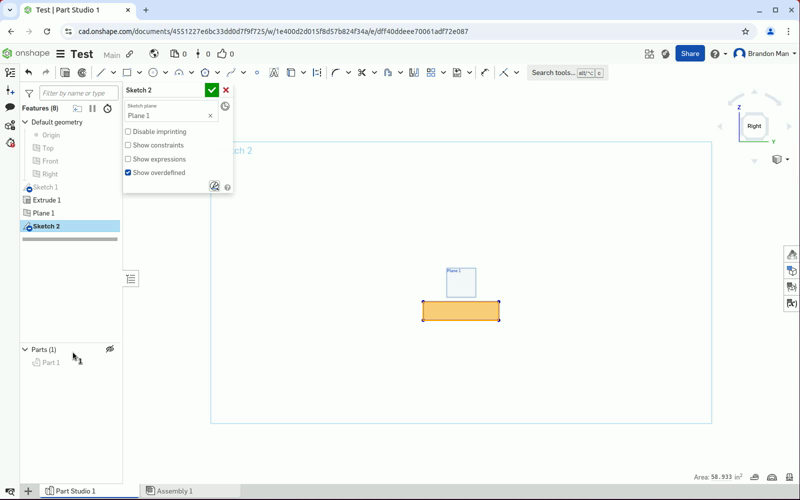
key(shift+y)
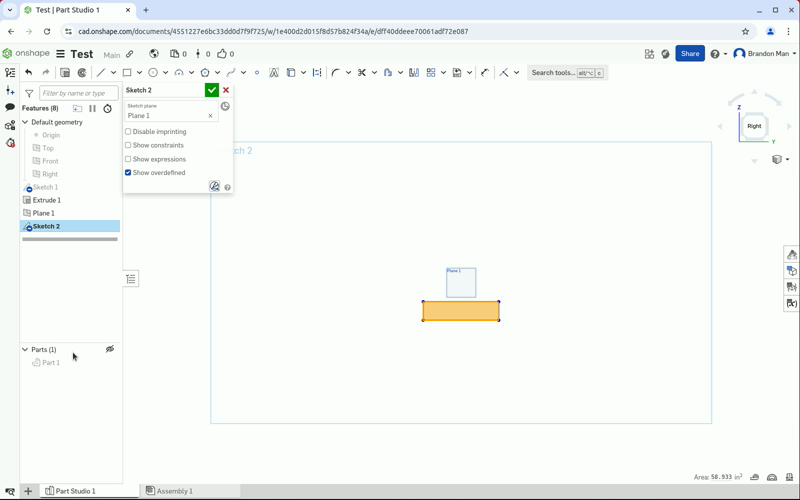
key(shift+e)
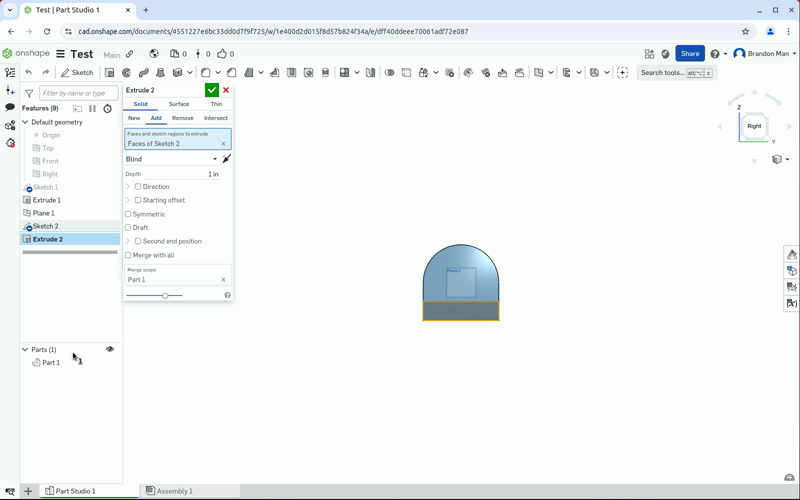
mouse_move(143, 106)
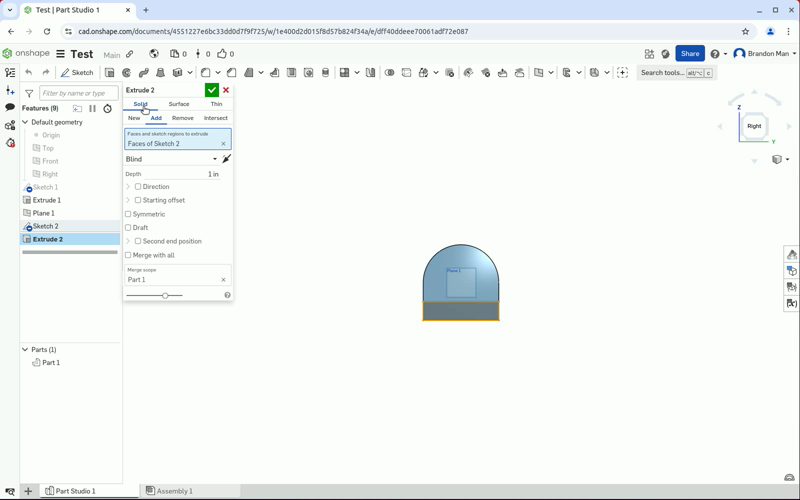
click(143, 106)
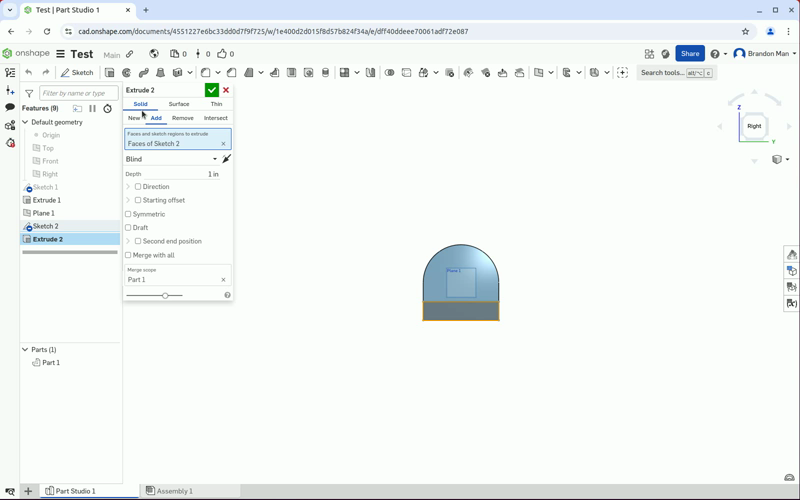
mouse_move(137, 120)
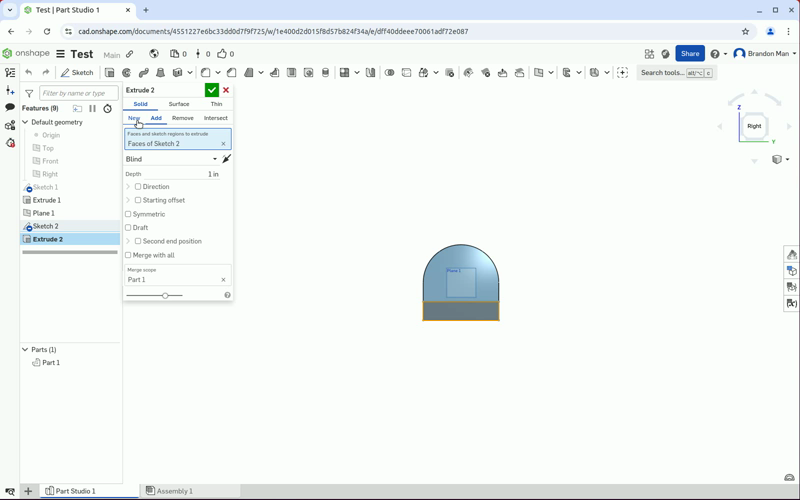
click(137, 120)
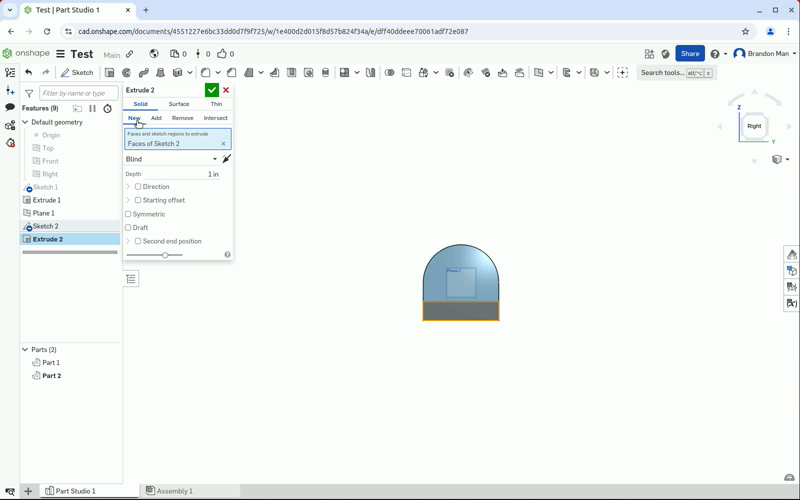
key(tab, 4)
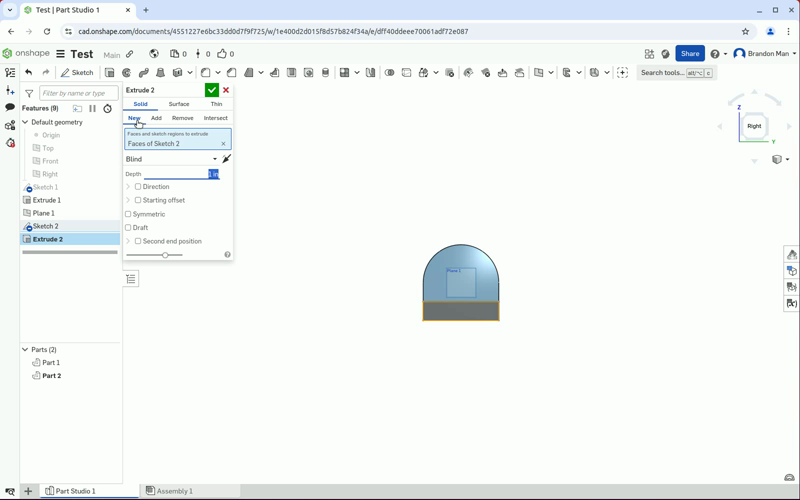
text(15.405)
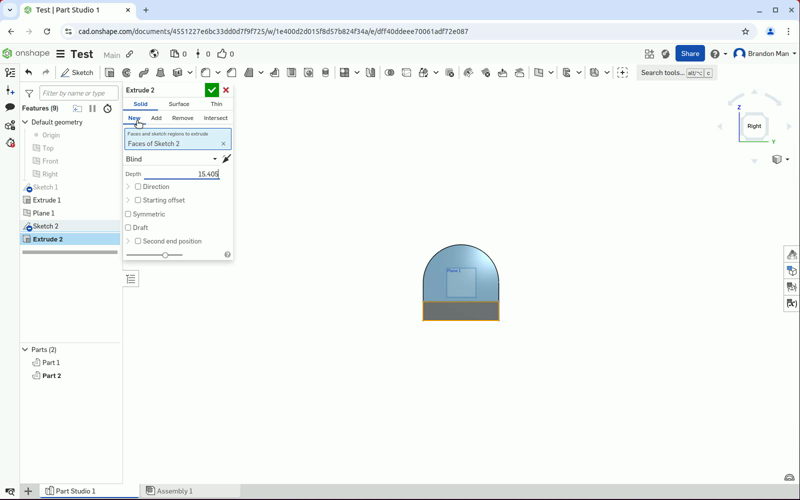
key(enter)
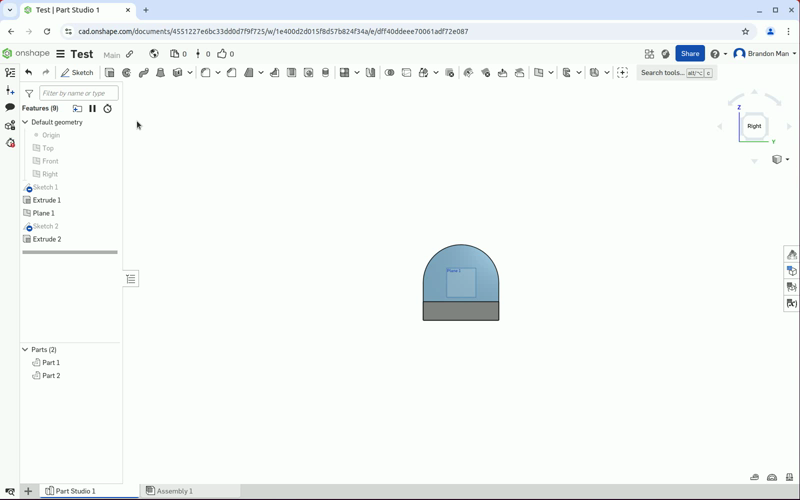
key(shift+h)
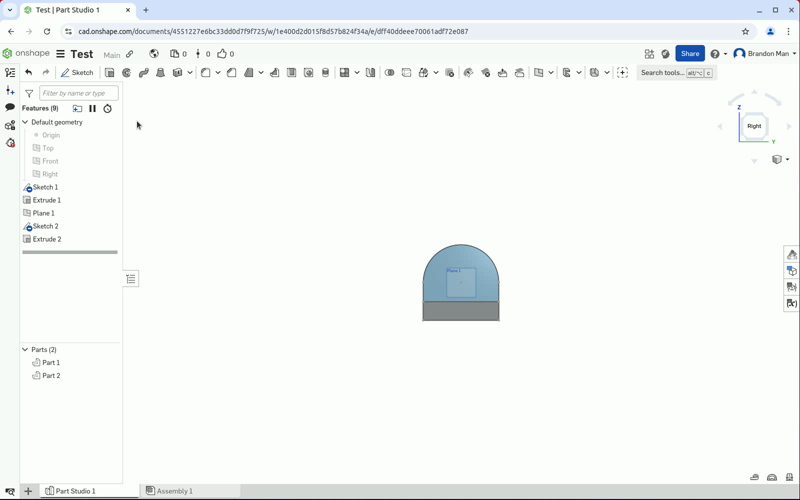
key(shift+h)
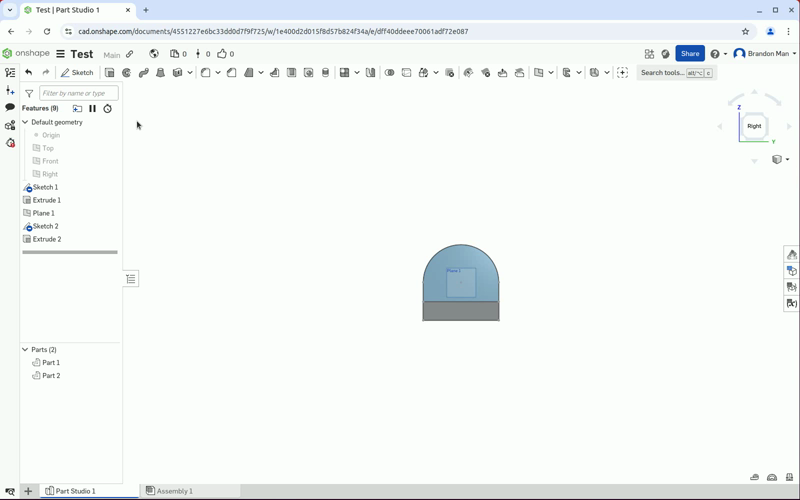
key(shift+7)
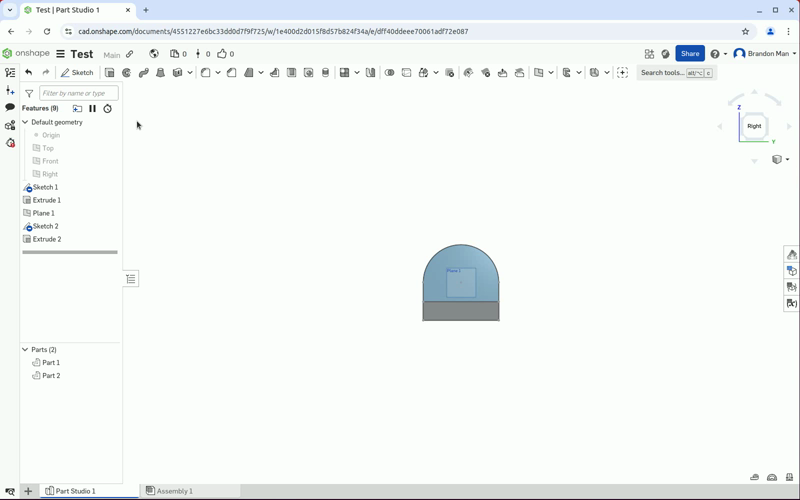
key(right, 2)
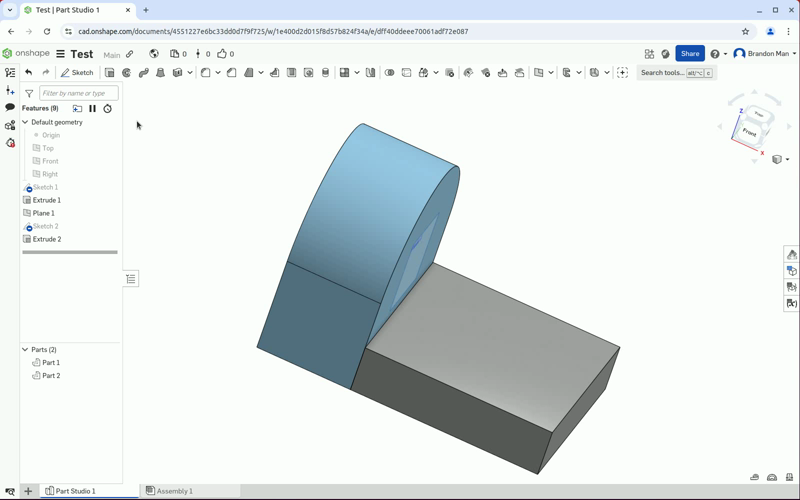
key(down, 2)
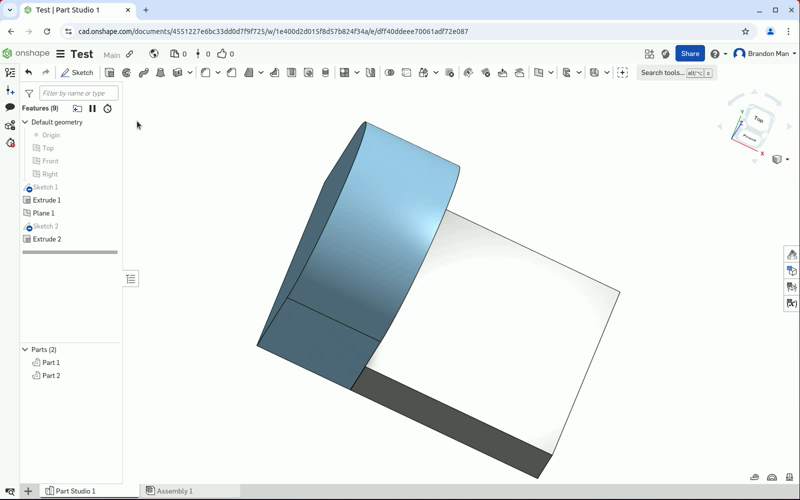
key(up, 2)
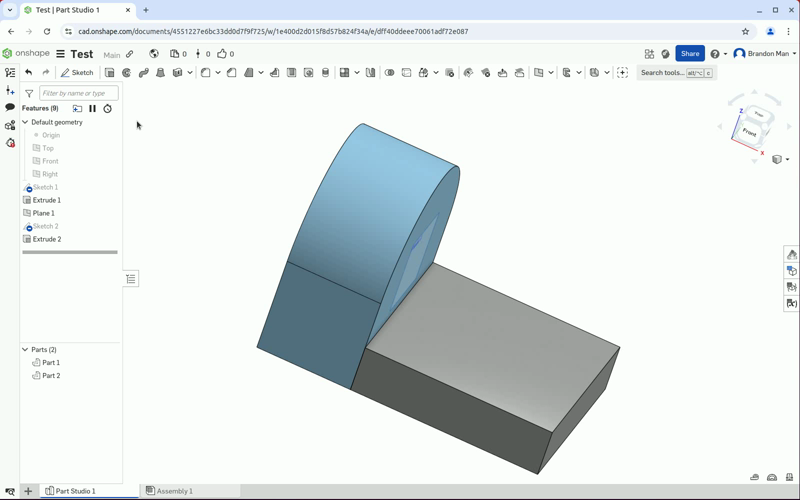
key(left, 2)
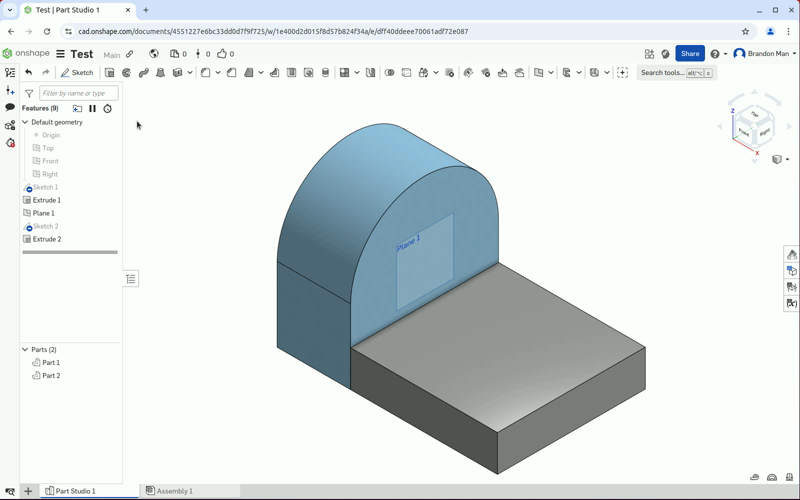
mouse_move(73, 189)
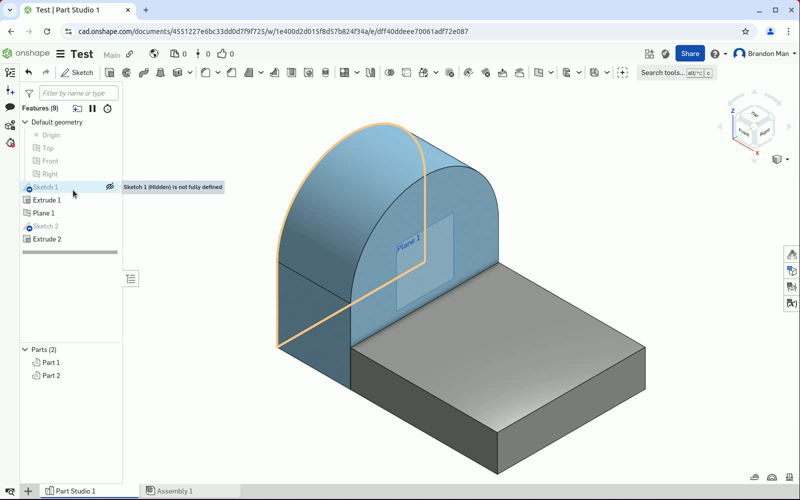
click(73, 189)